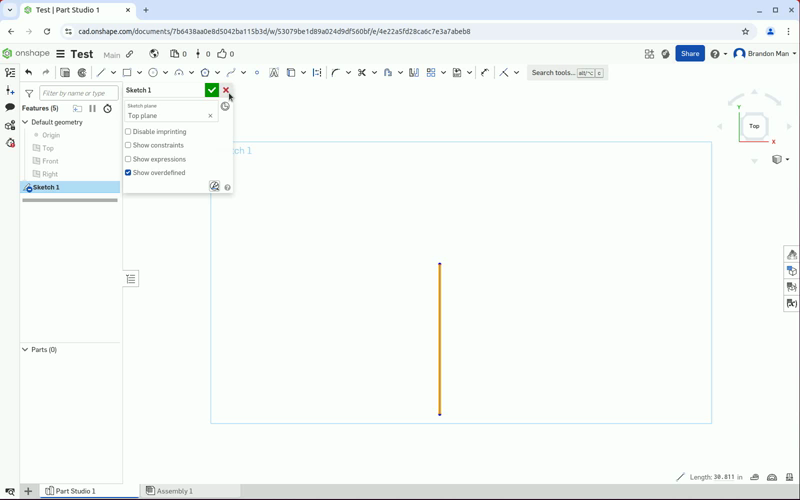
key(shift+h)
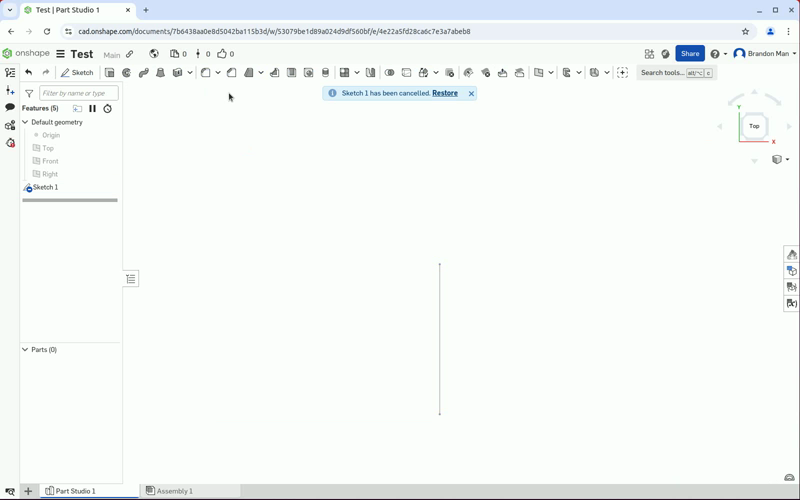
key(shift+s)
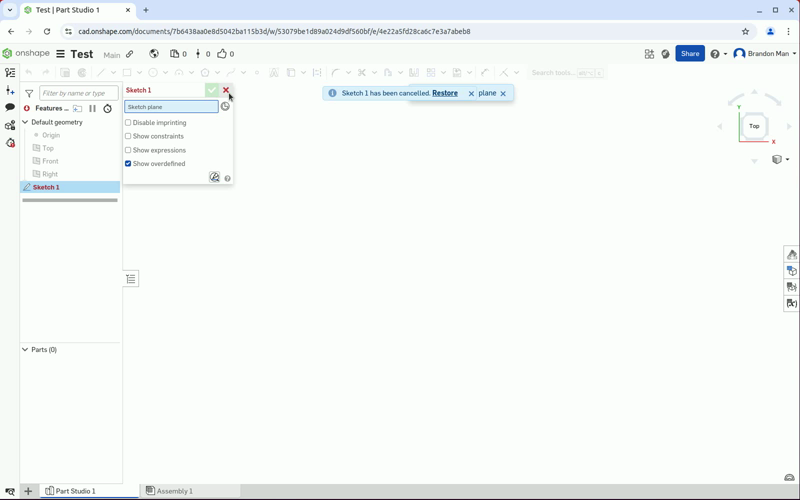
mouse_move(73, 150)
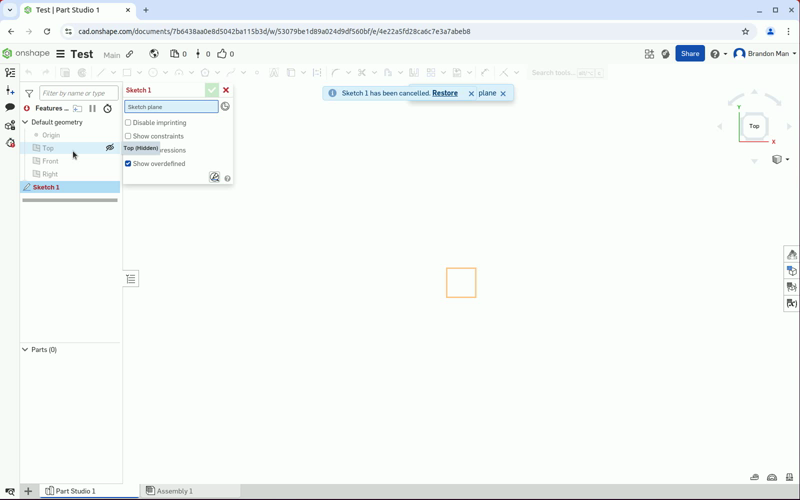
click(73, 150)
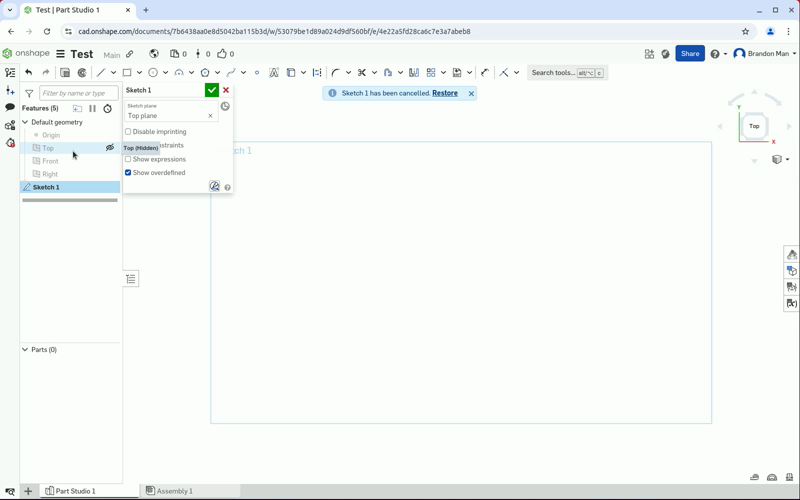
mouse_move(73, 352)
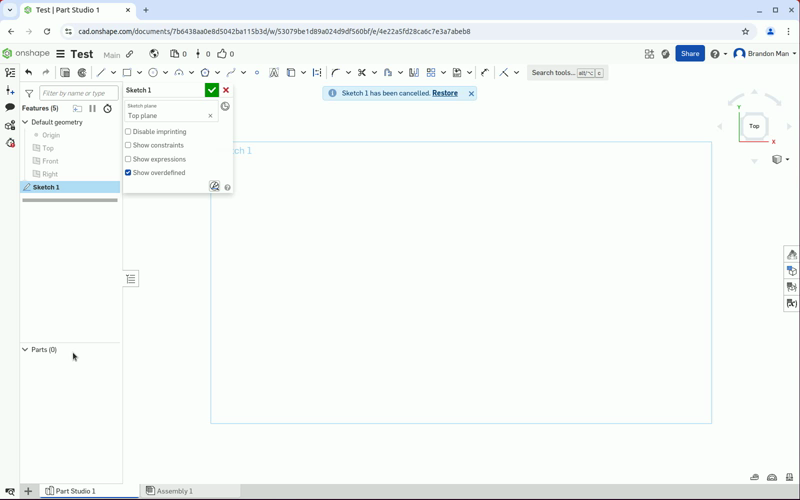
key(y)
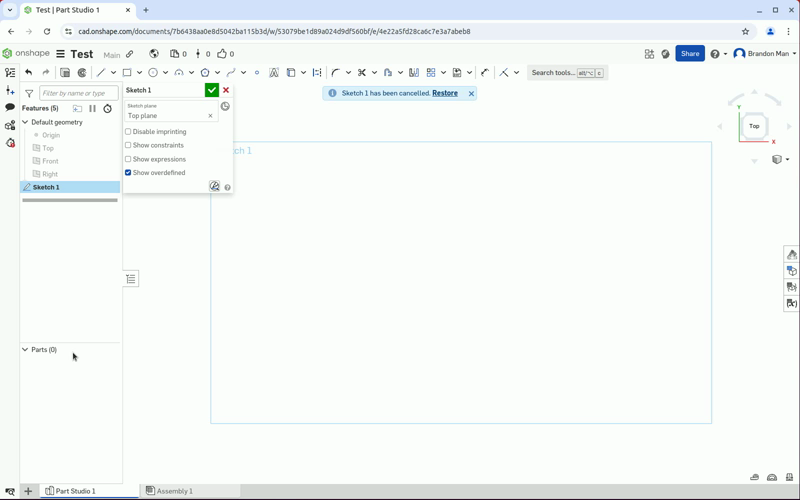
key(c)
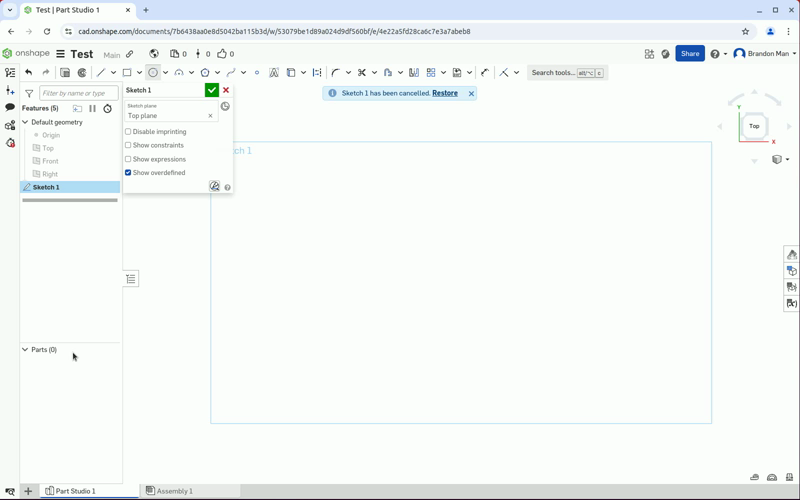
key_down(shift)
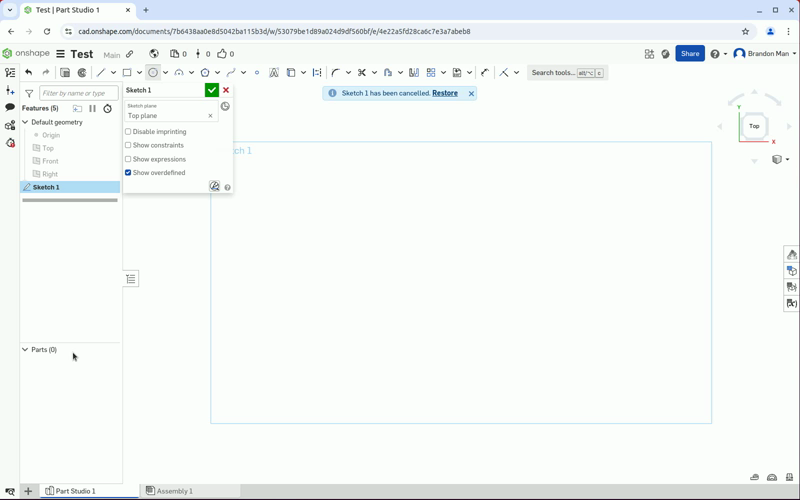
mouse_move(461, 282)
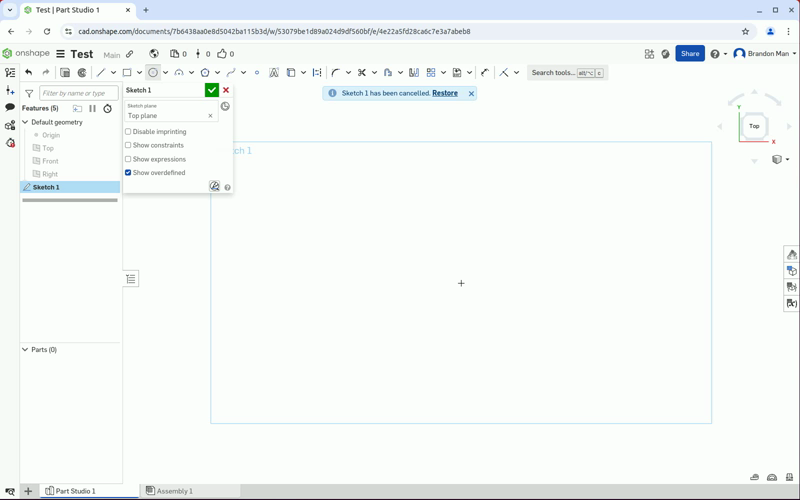
click(461, 282)
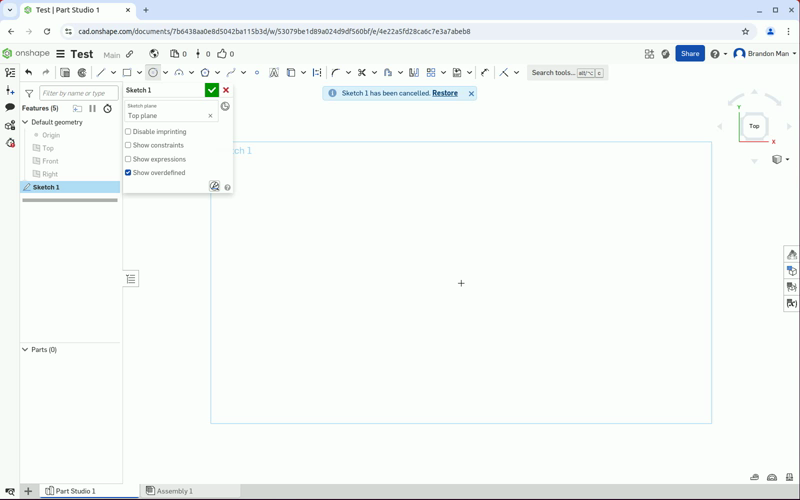
key_up(shift)
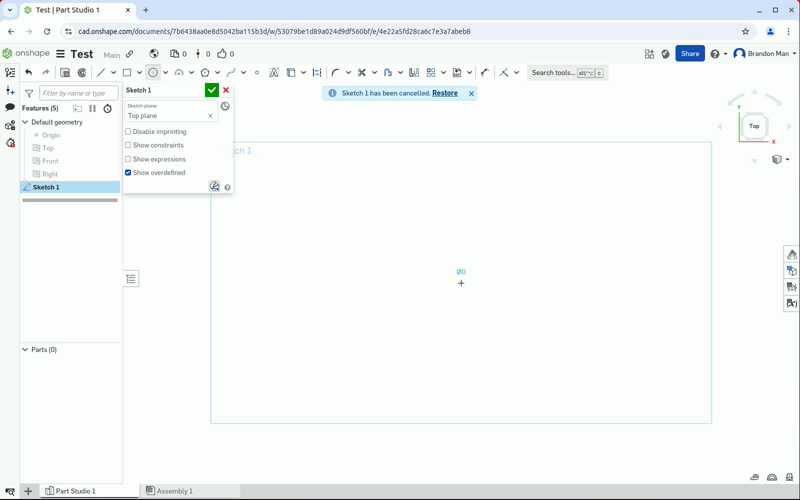
mouse_move(478, 282)
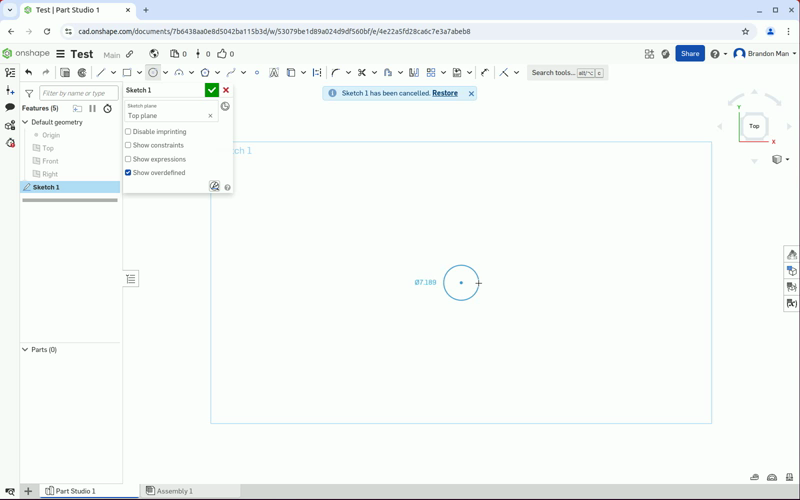
click(478, 282)
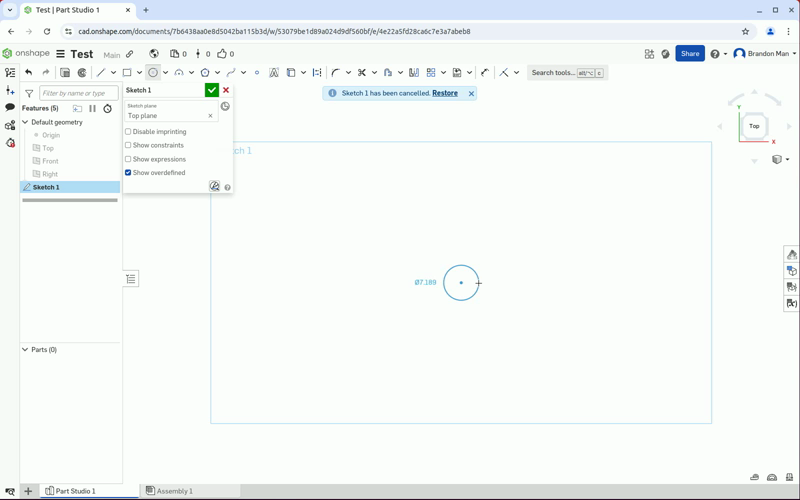
key(esc)
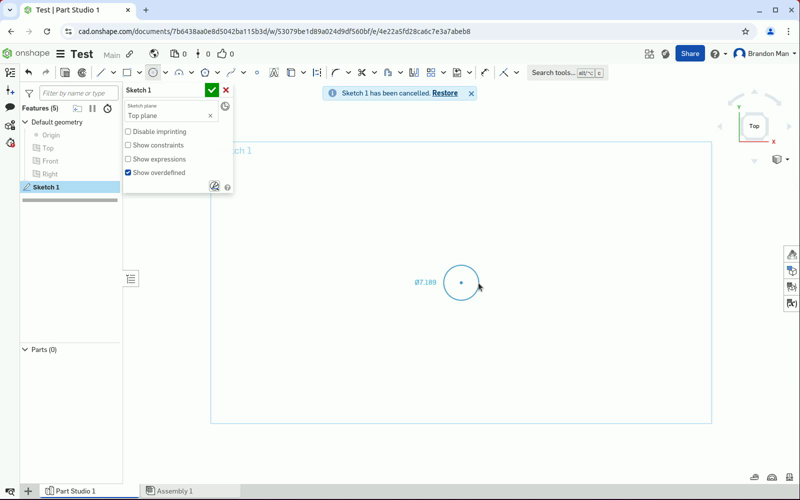
key(c)
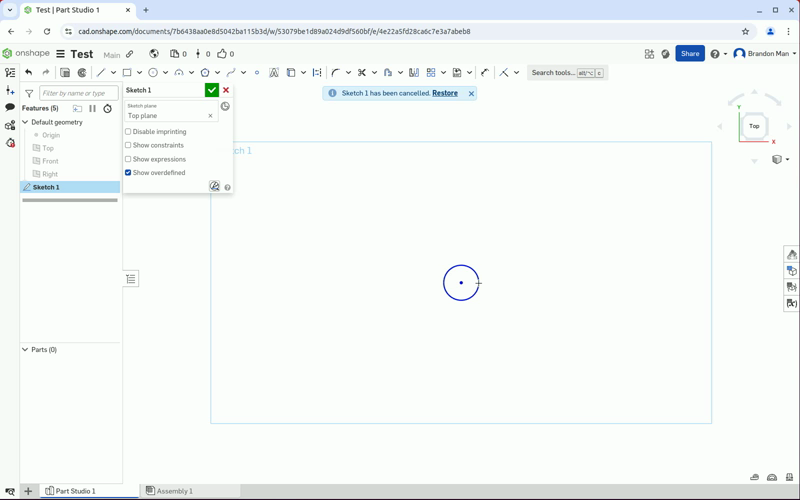
key_down(shift)
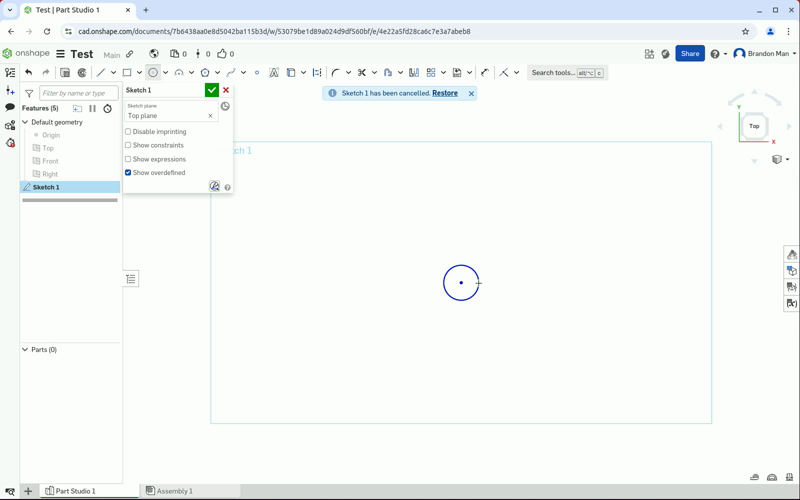
mouse_move(461, 282)
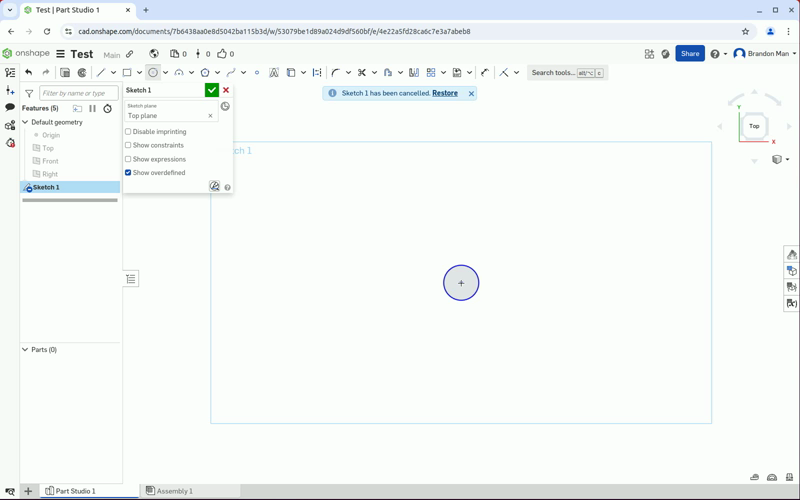
click(461, 282)
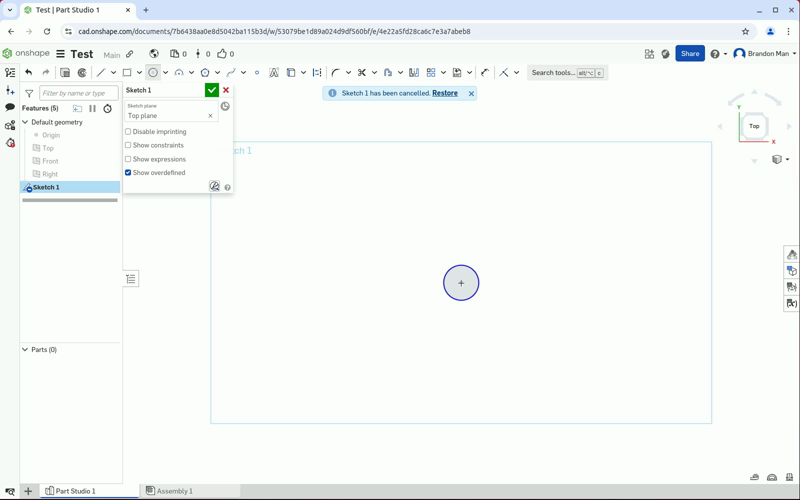
key_up(shift)
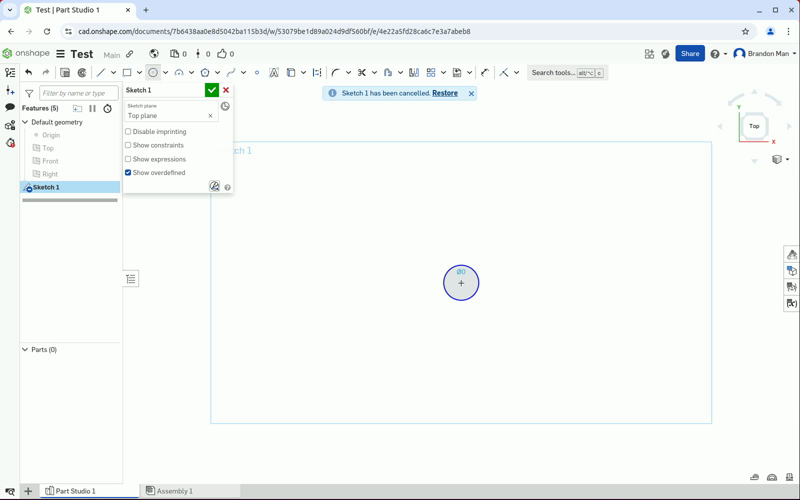
mouse_move(472, 282)
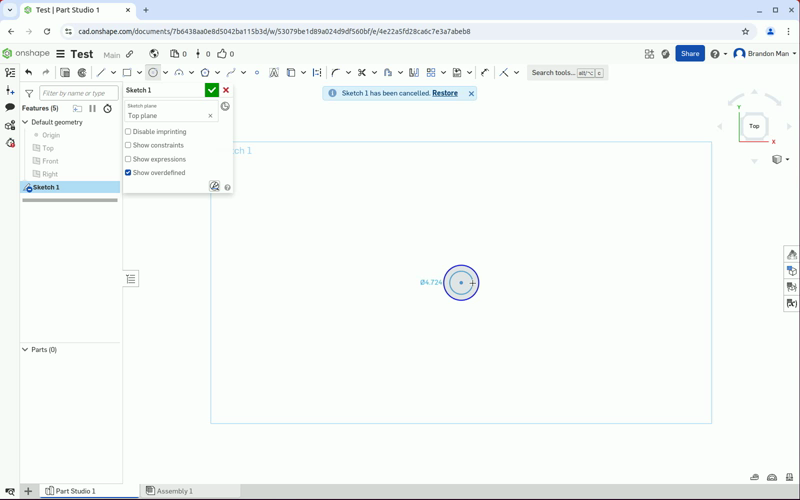
click(472, 282)
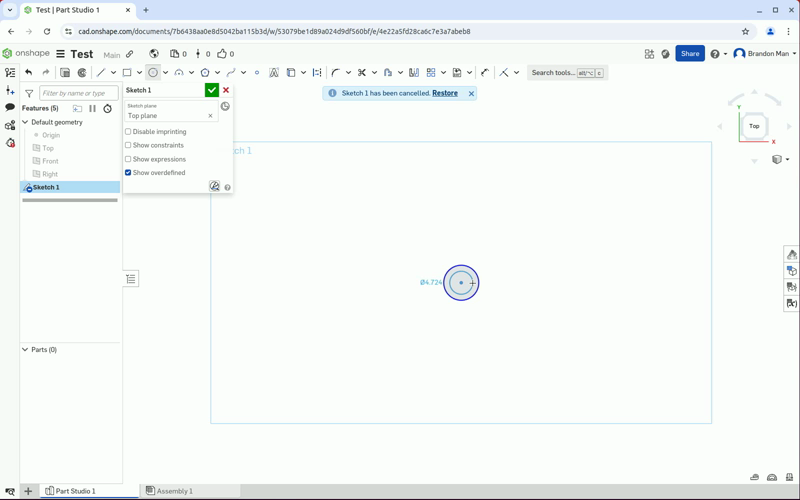
key(esc)
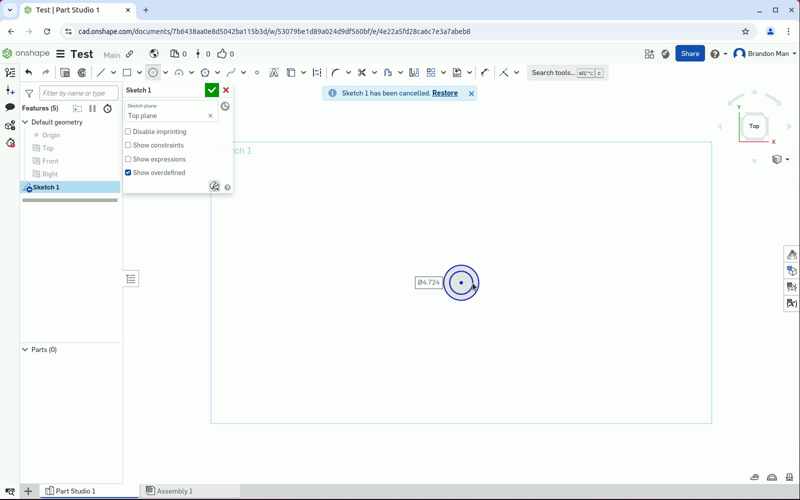
mouse_move(475, 285)
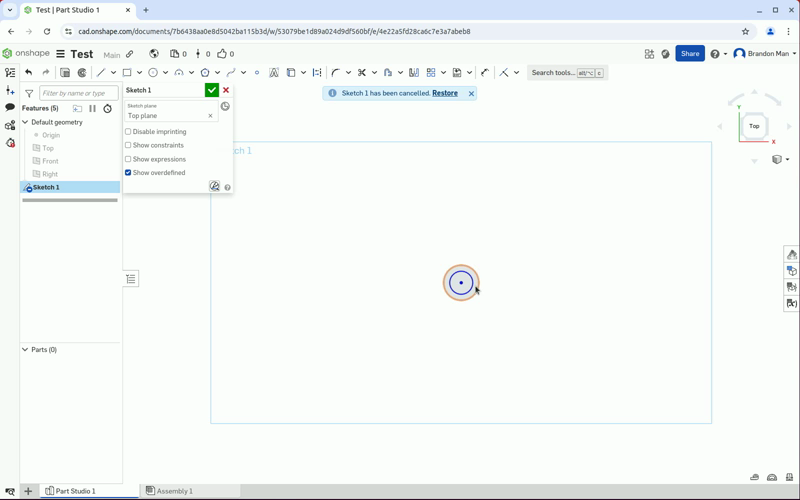
scroll(6)
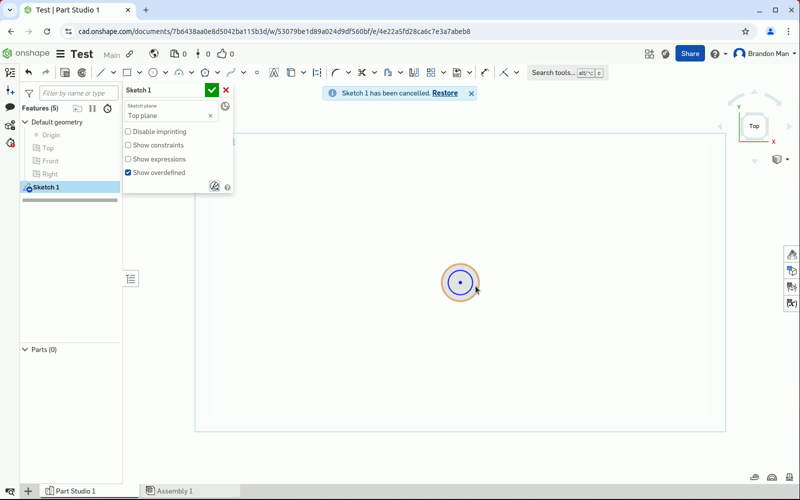
scroll(6)
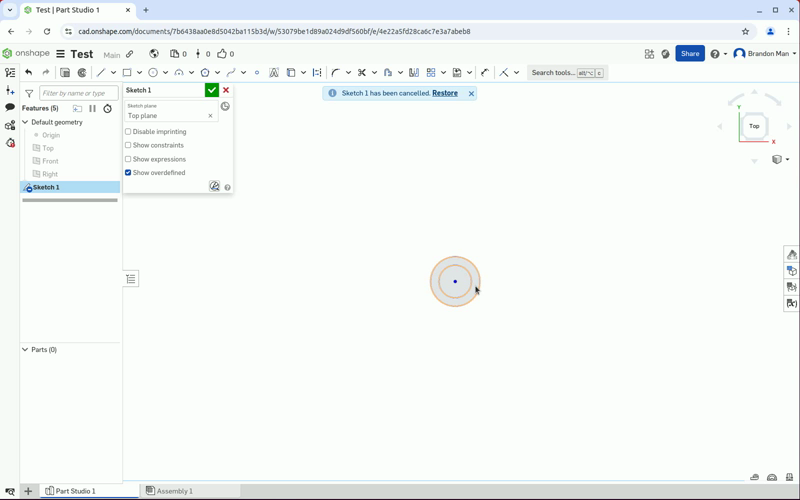
scroll(6)
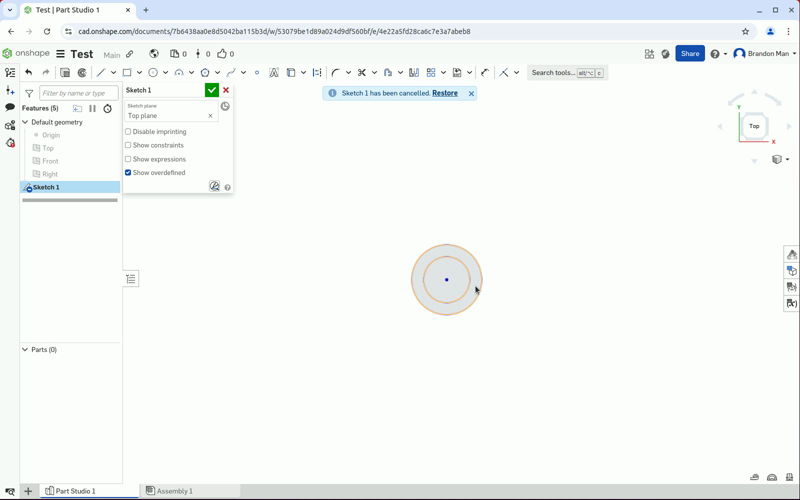
scroll(6)
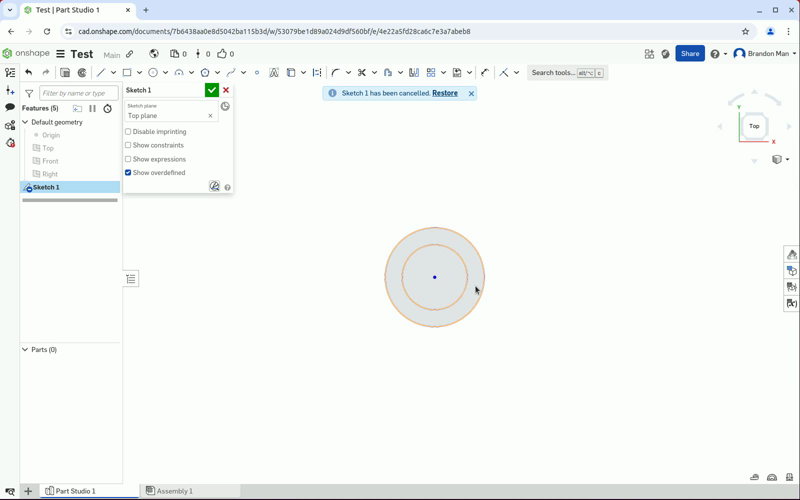
scroll(6)
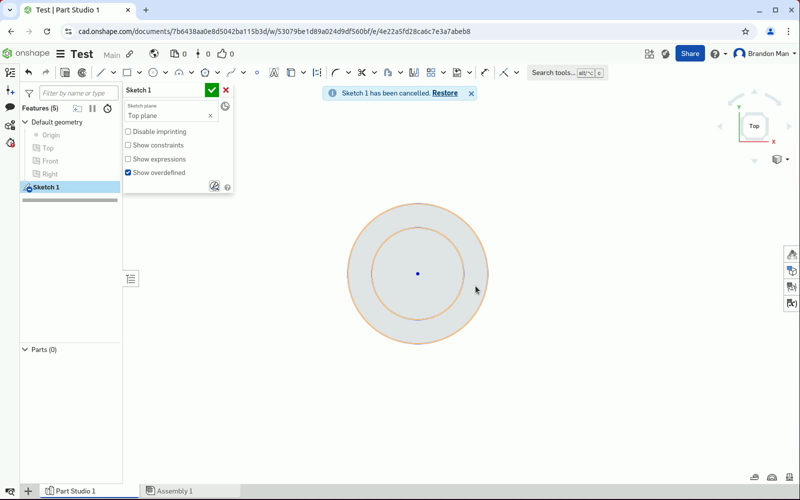
scroll(6)
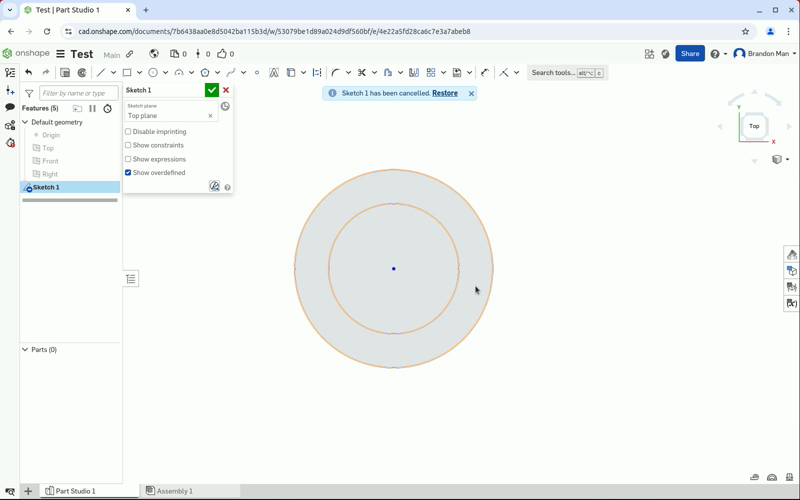
scroll(6)
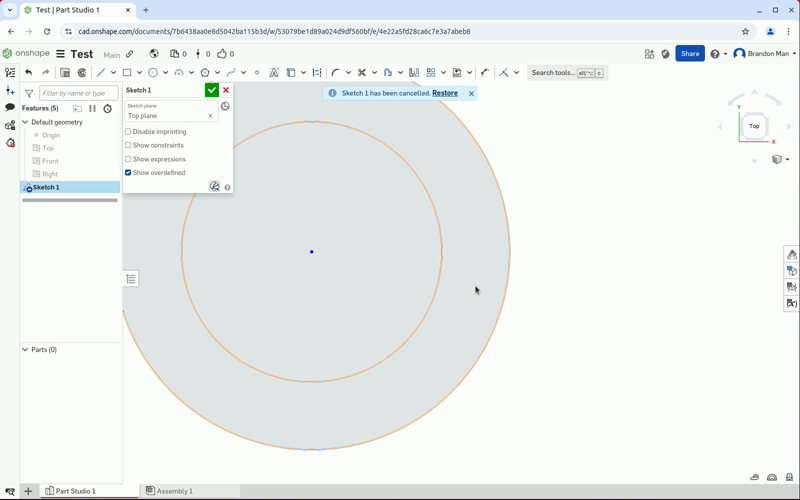
click(475, 285)
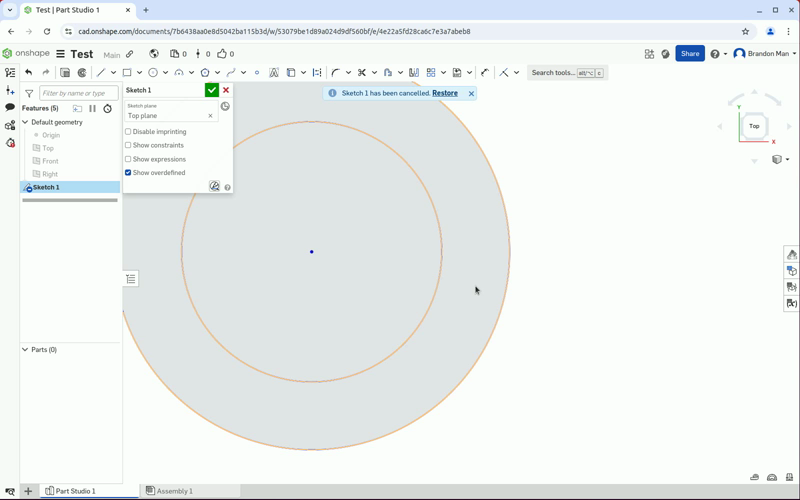
scroll(-6)
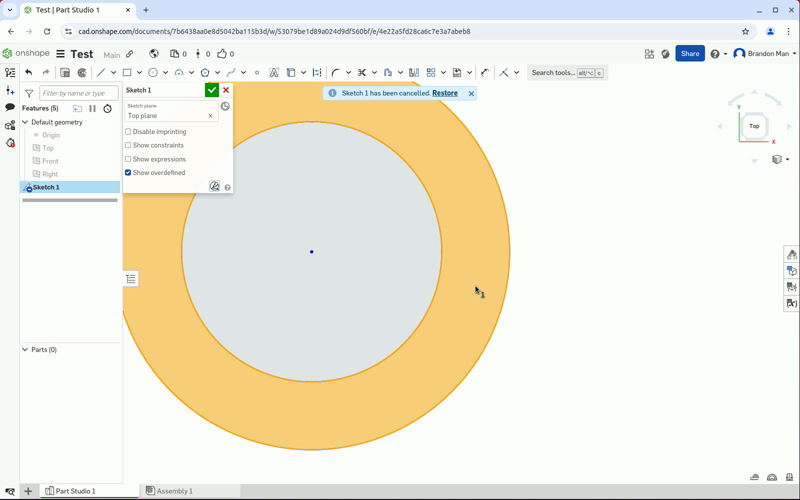
scroll(-6)
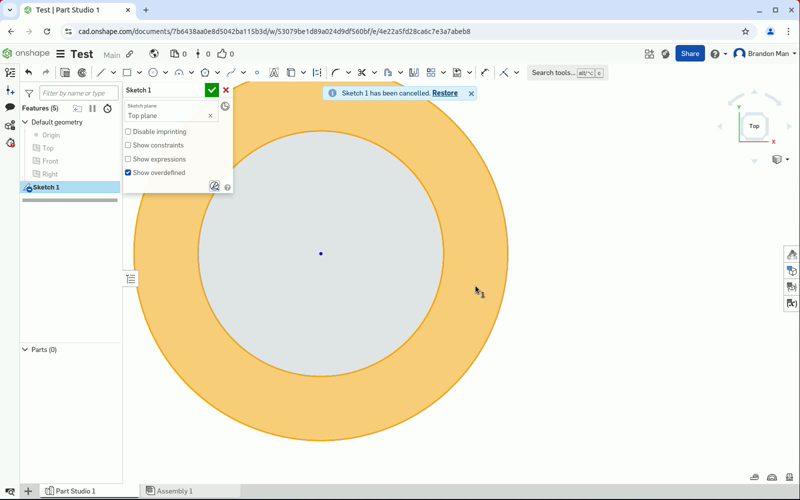
scroll(-6)
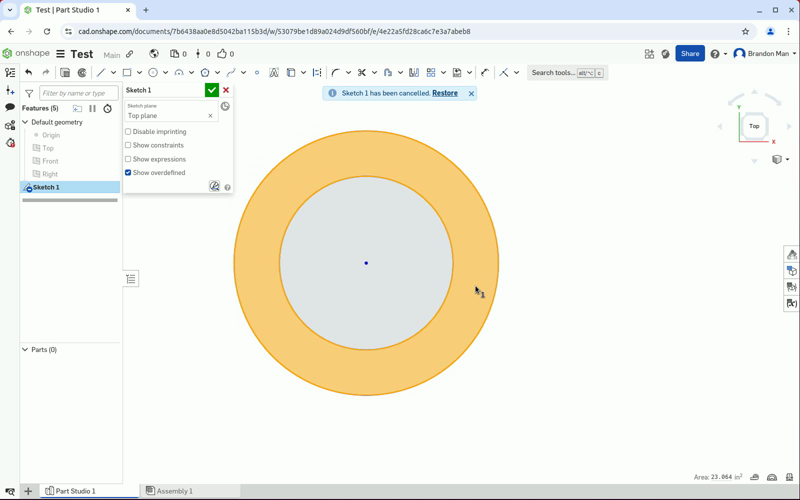
scroll(-6)
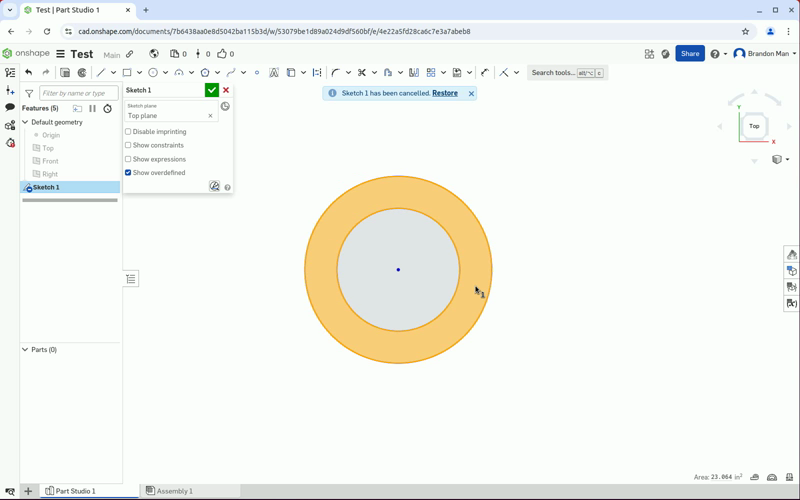
scroll(-6)
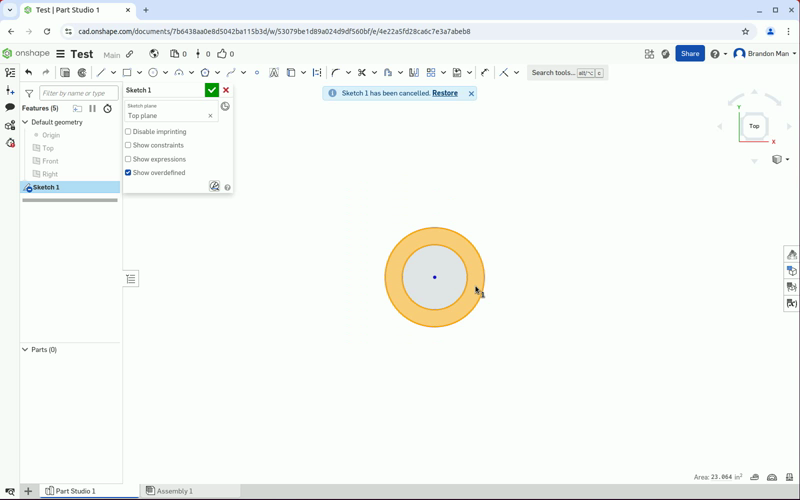
scroll(-6)
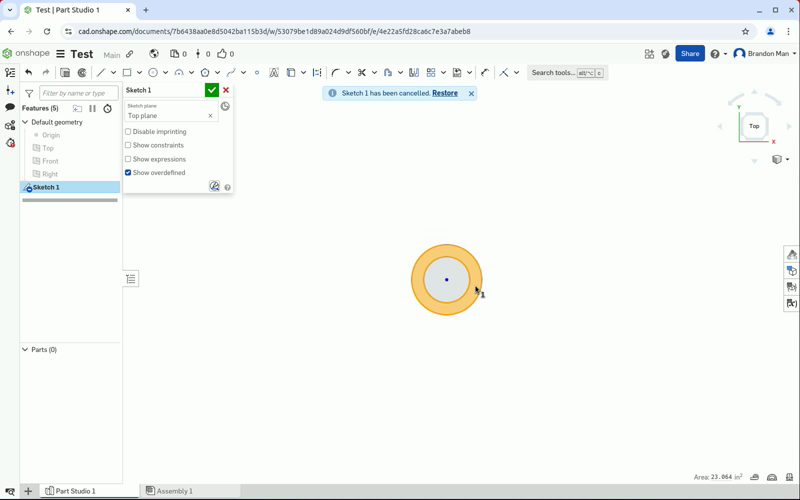
scroll(-6)
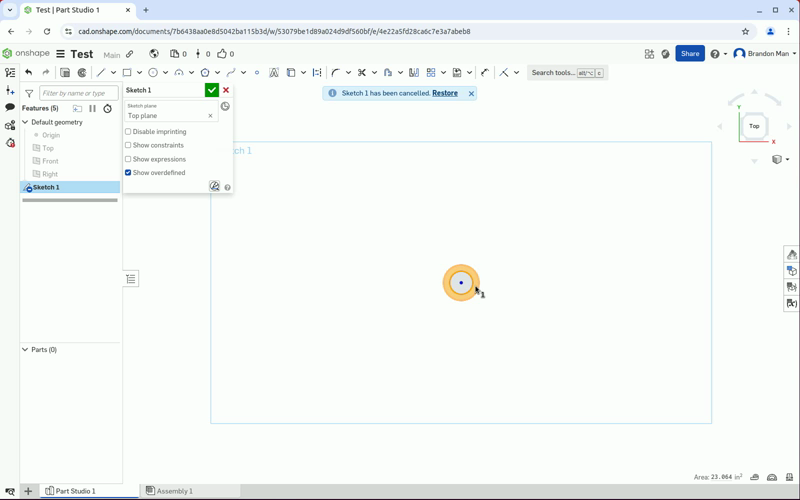
mouse_move(73, 352)
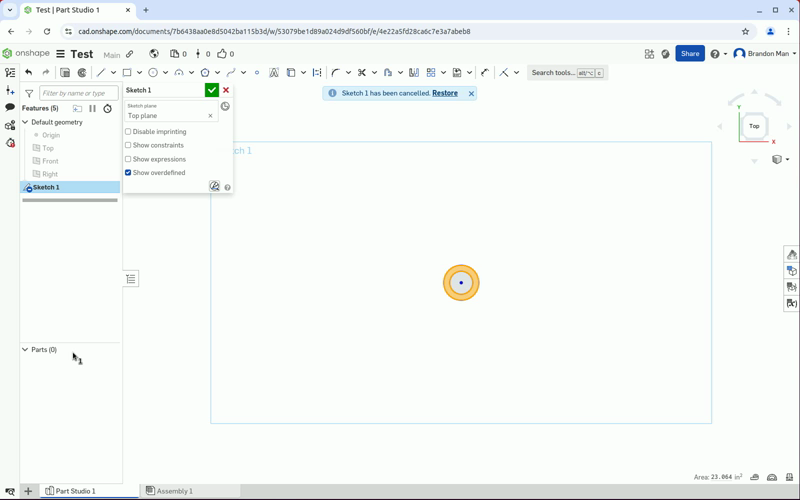
key(shift+y)
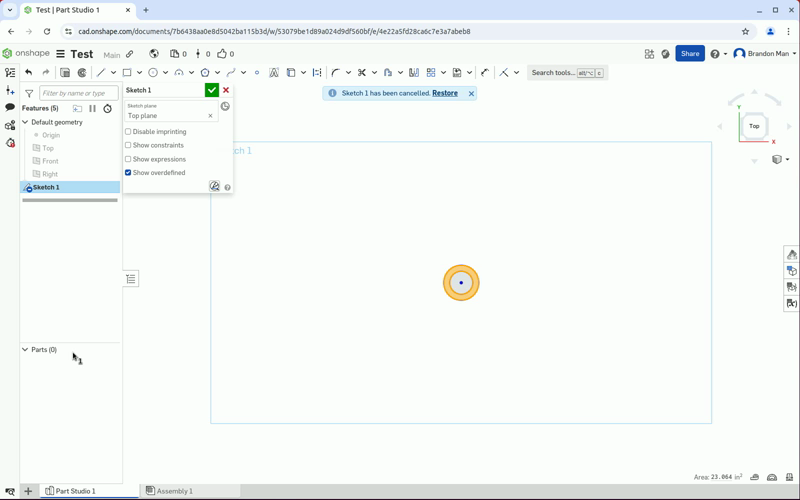
key(shift+e)
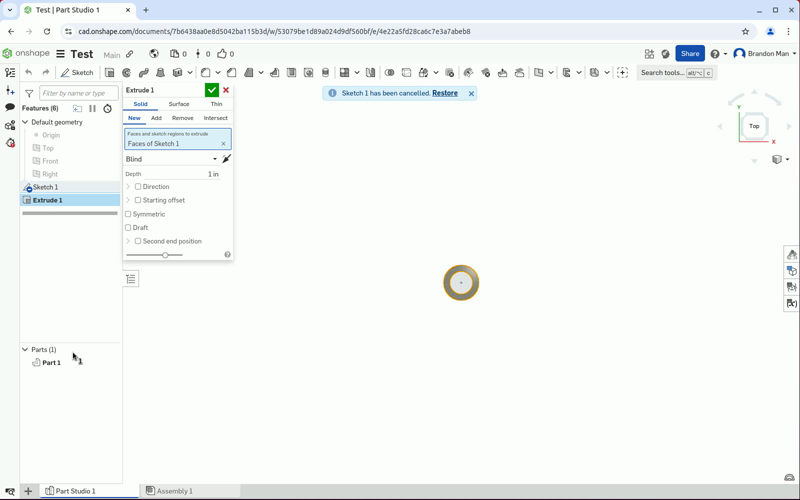
mouse_move(143, 106)
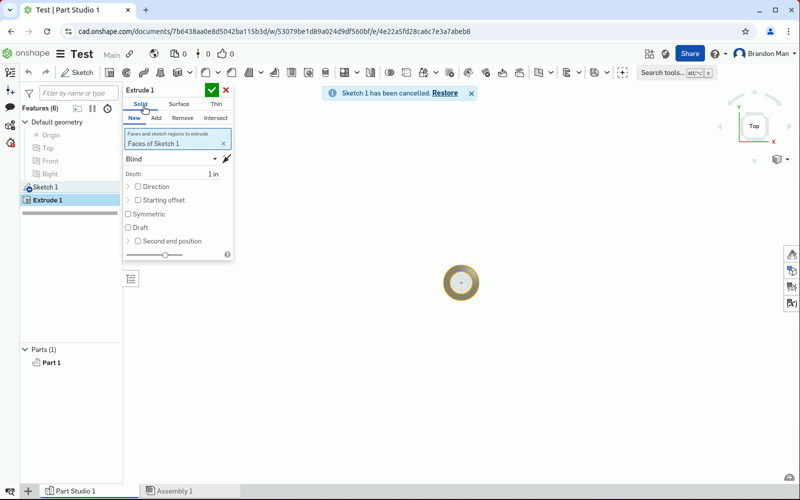
click(143, 106)
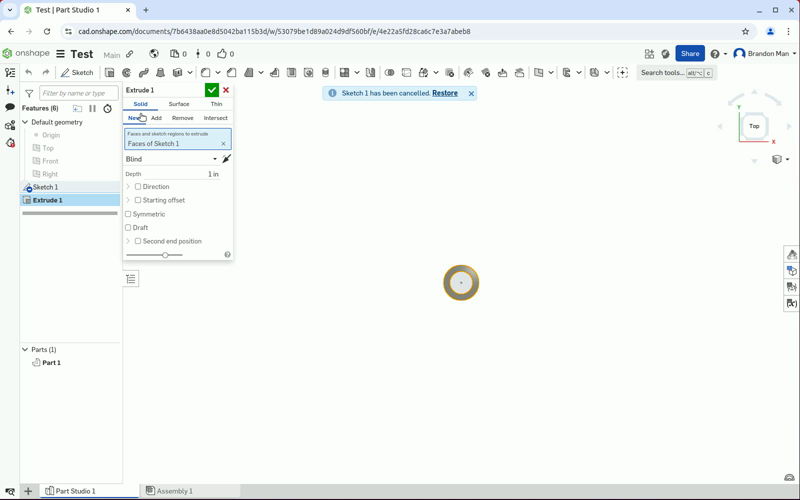
mouse_move(137, 120)
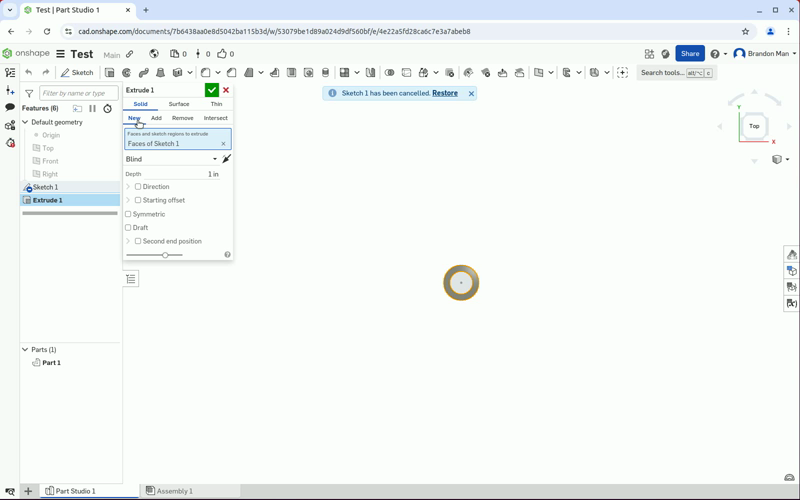
click(137, 120)
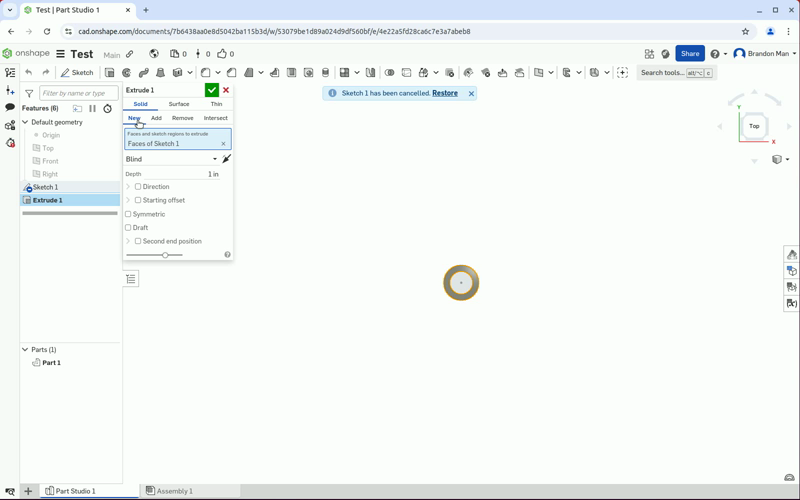
key(tab, 4)
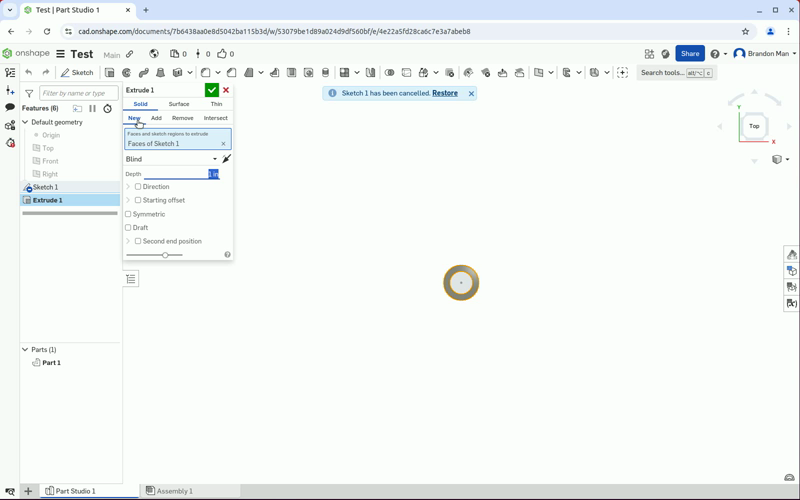
text(0.481)
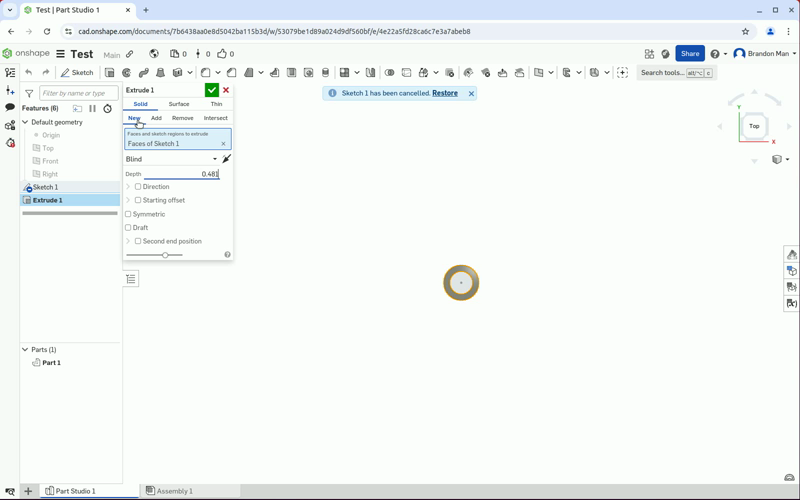
key(enter)
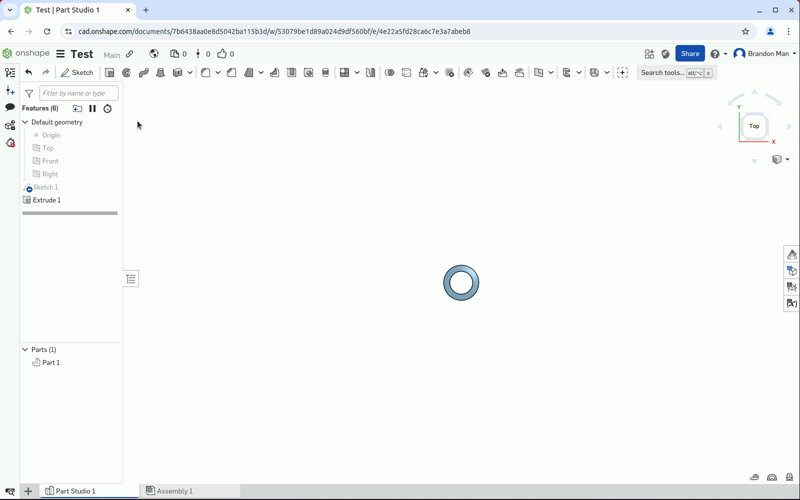
key(shift+h)
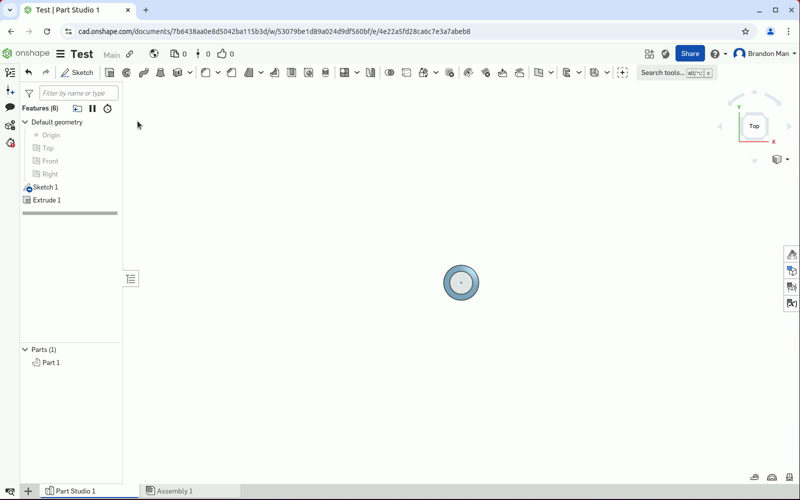
key(shift+h)
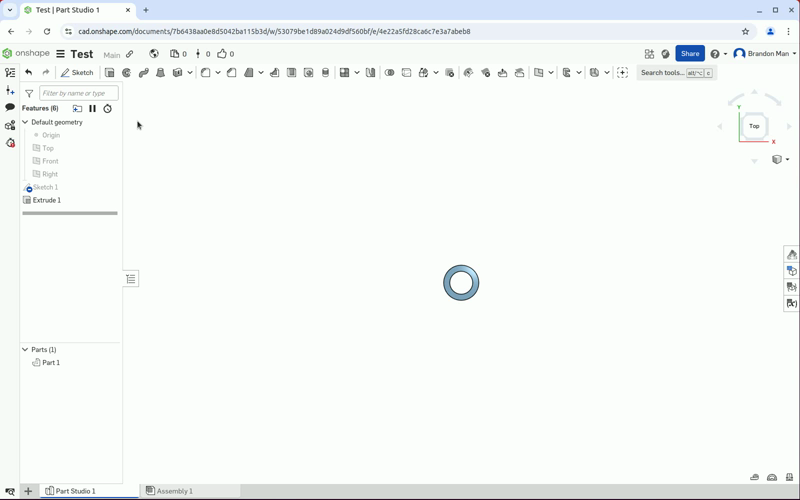
mouse_move(73, 189)
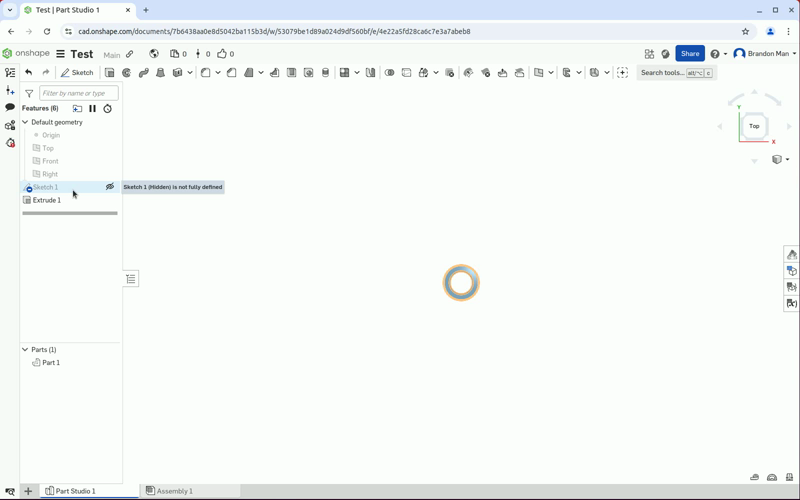
click(73, 189)
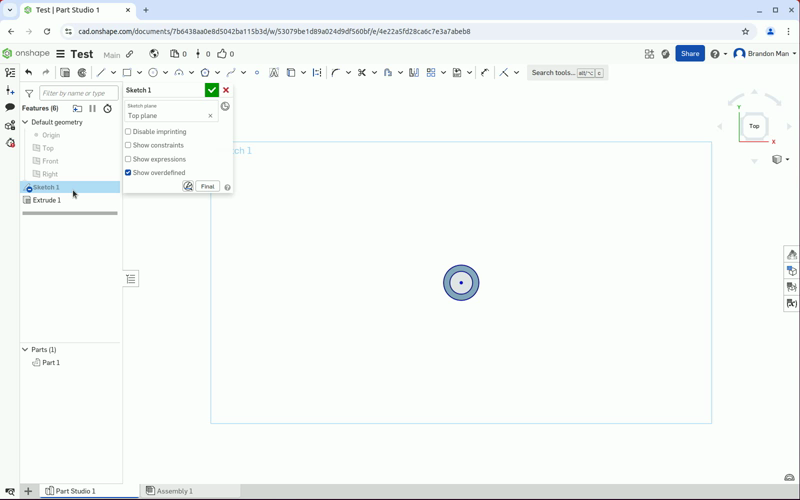
mouse_move(229, 92)
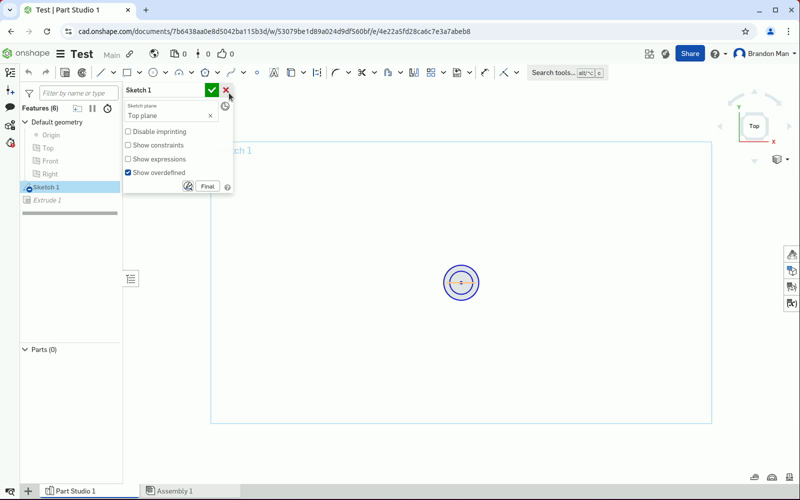
click(229, 92)
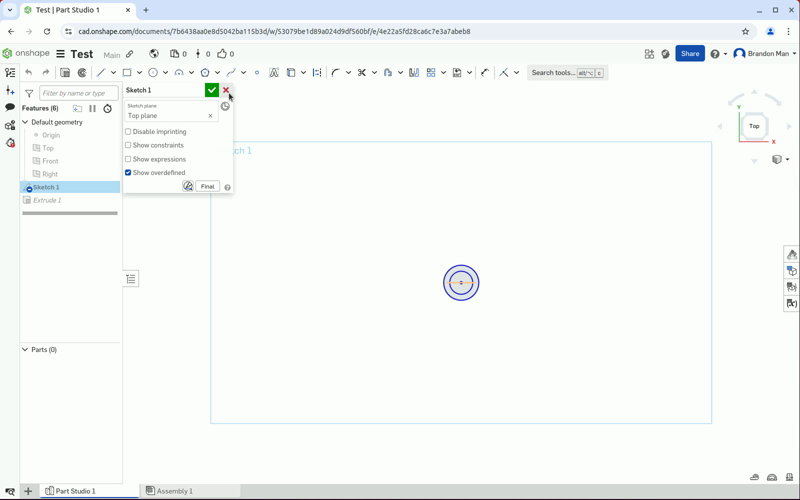
key(shift+s)
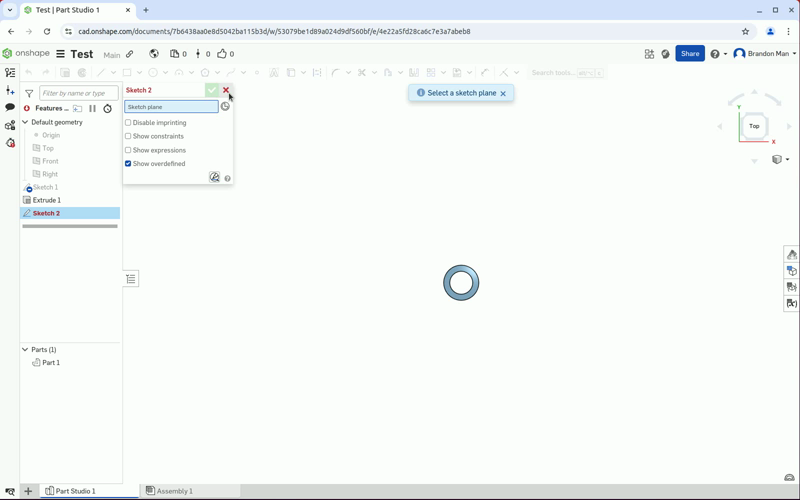
mouse_move(73, 150)
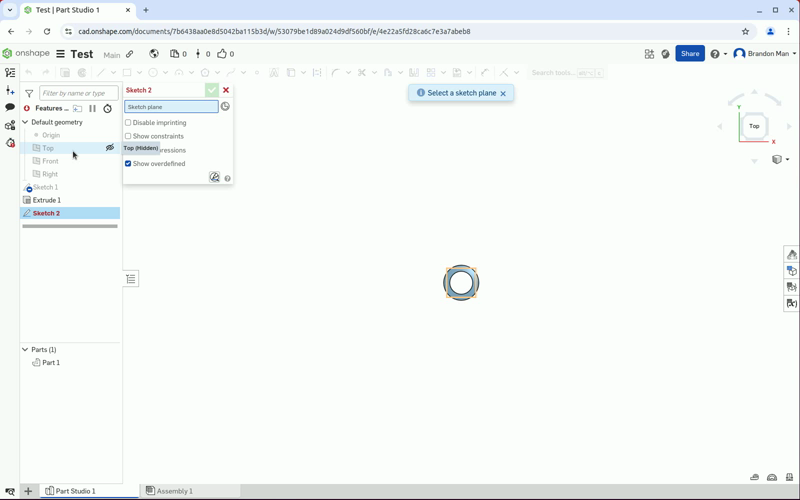
click(73, 150)
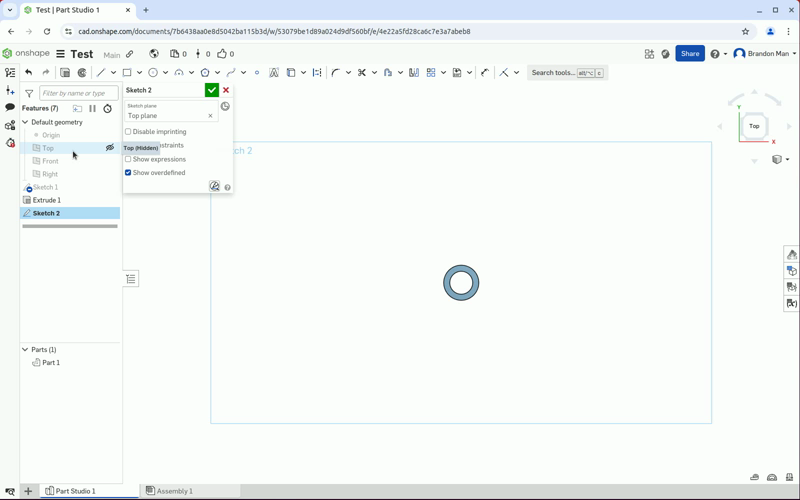
mouse_move(73, 352)
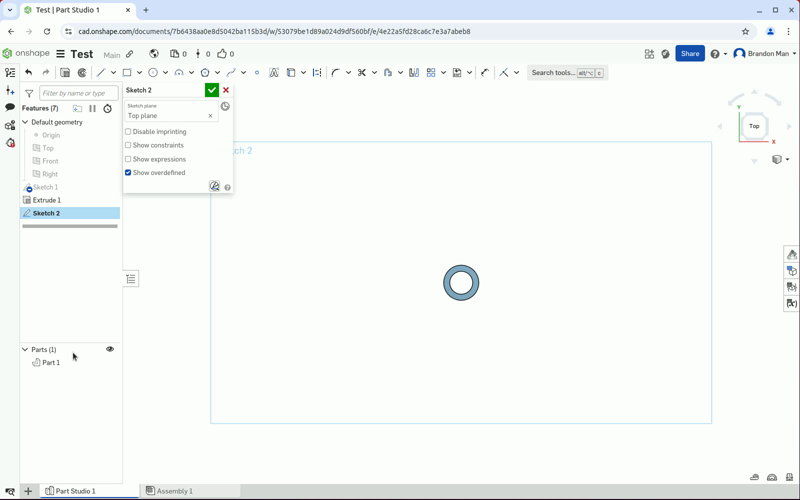
key(y)
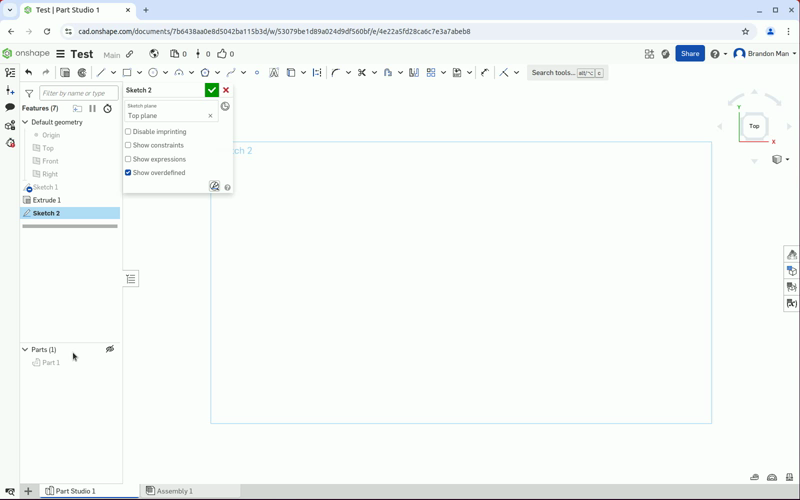
key(c)
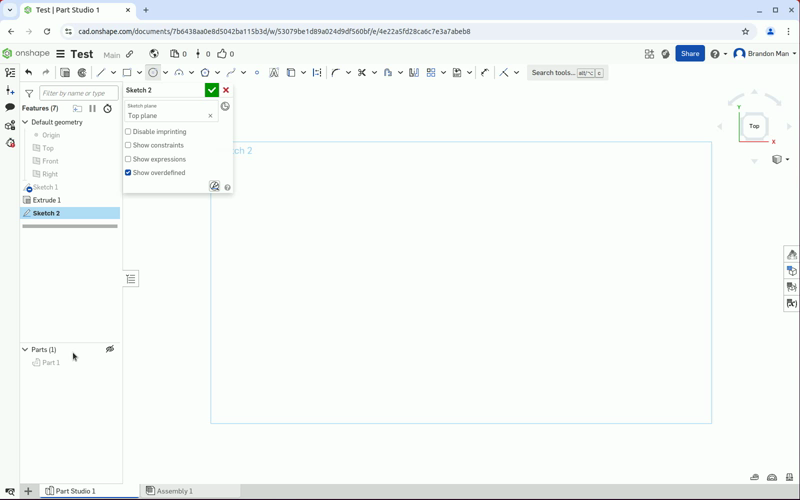
key_down(shift)
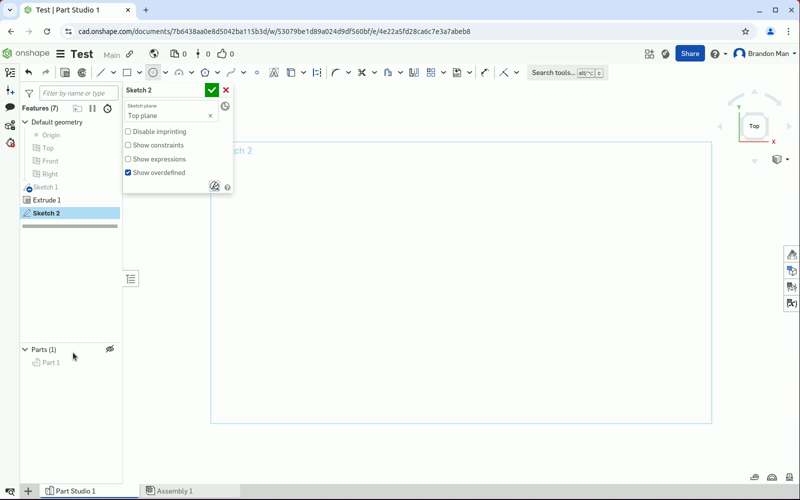
mouse_move(461, 332)
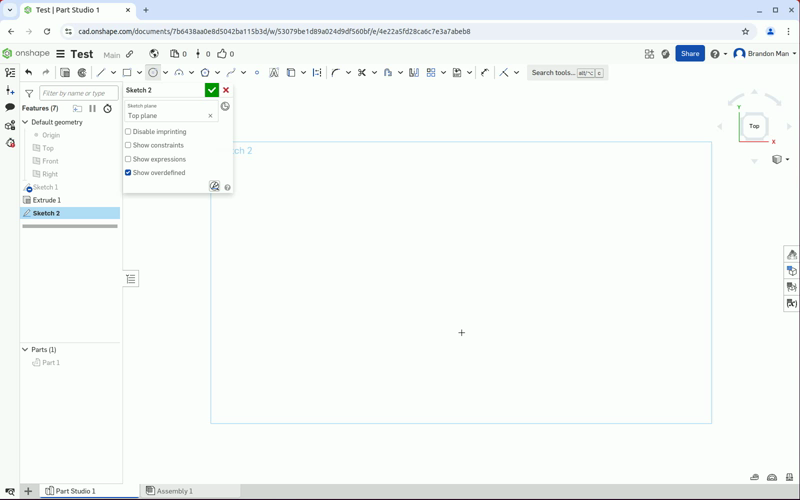
click(461, 332)
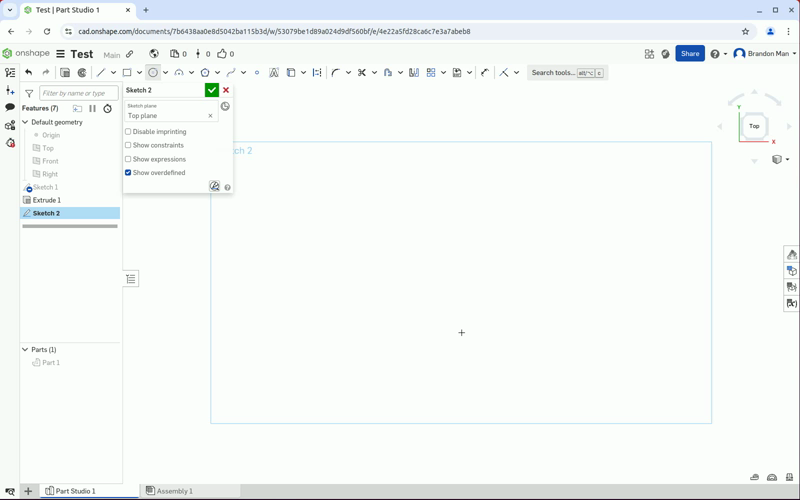
key_up(shift)
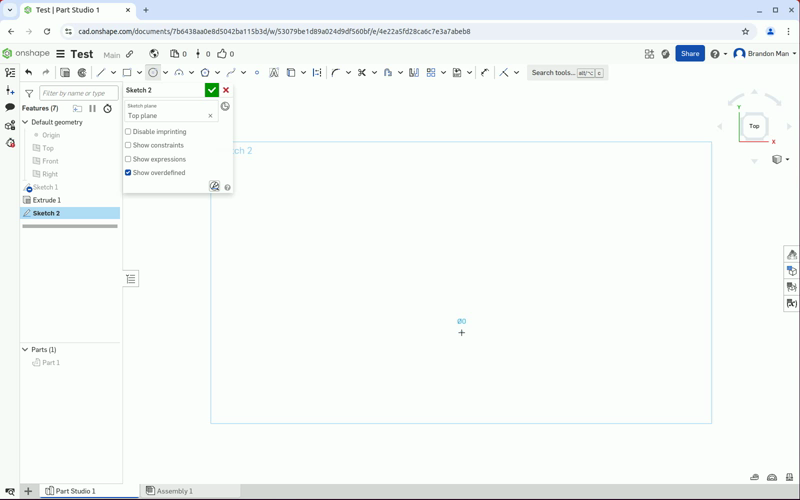
mouse_move(473, 332)
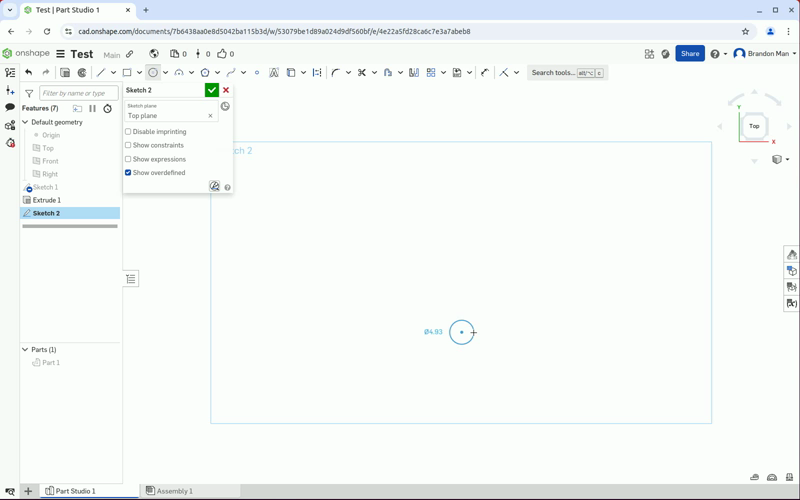
click(473, 332)
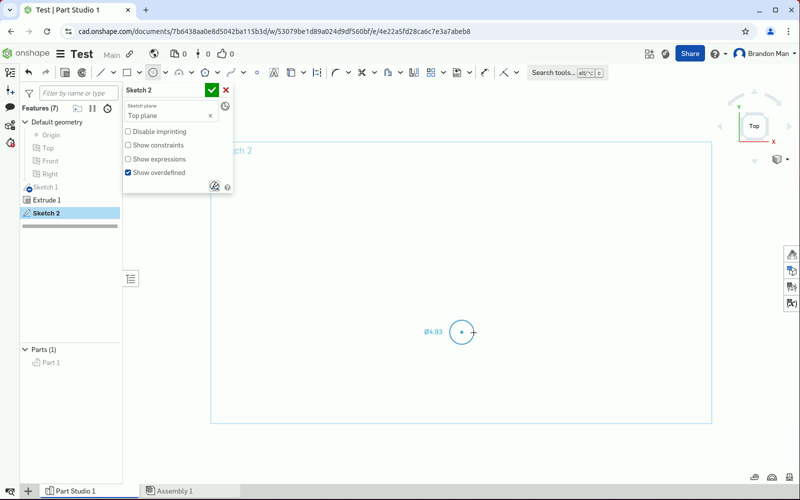
key(esc)
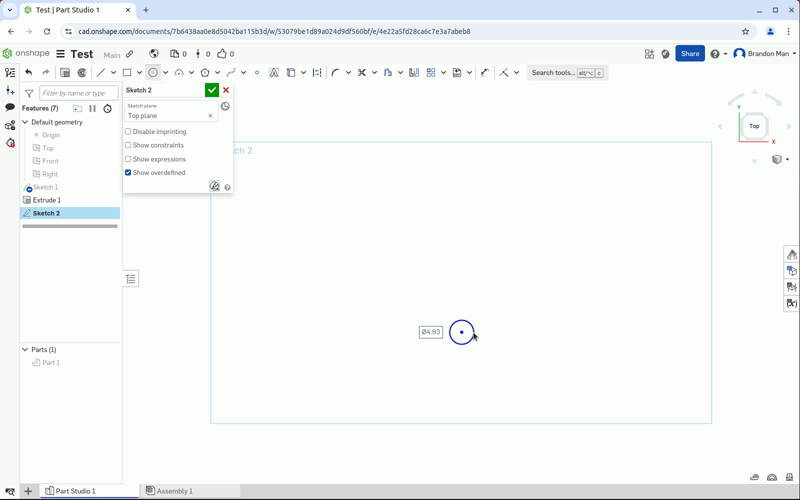
key(c)
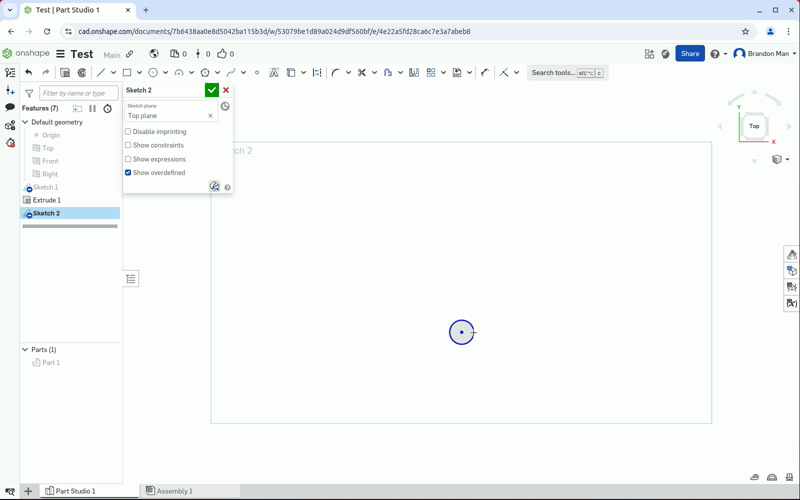
key_down(shift)
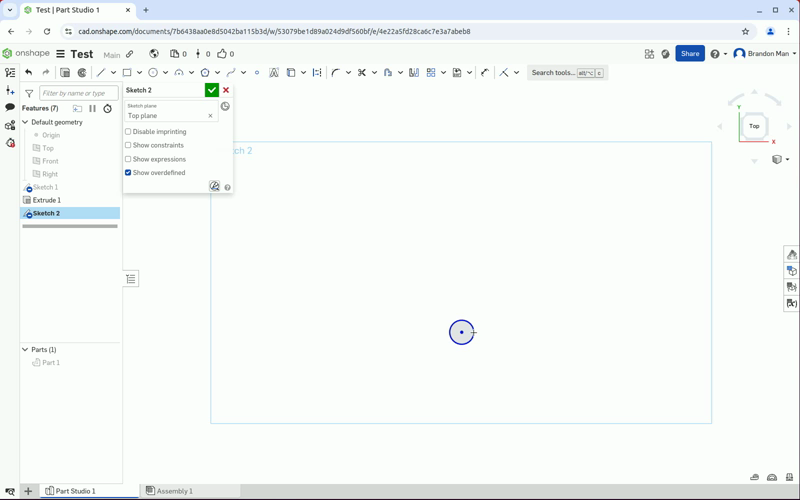
mouse_move(461, 332)
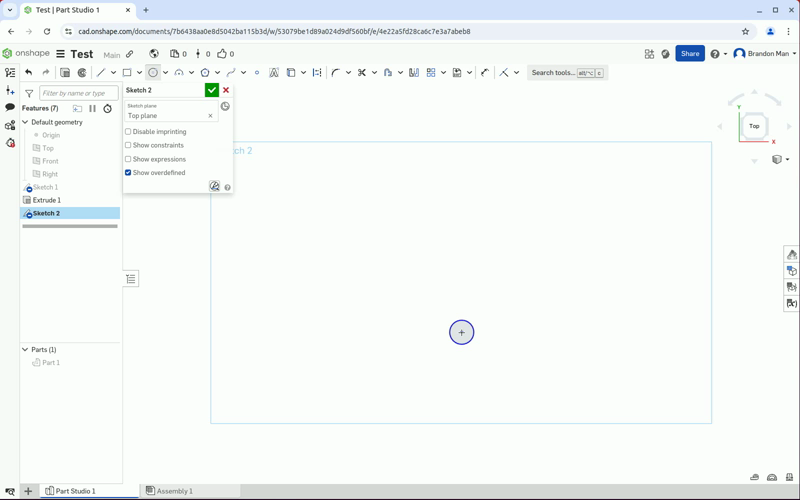
click(461, 332)
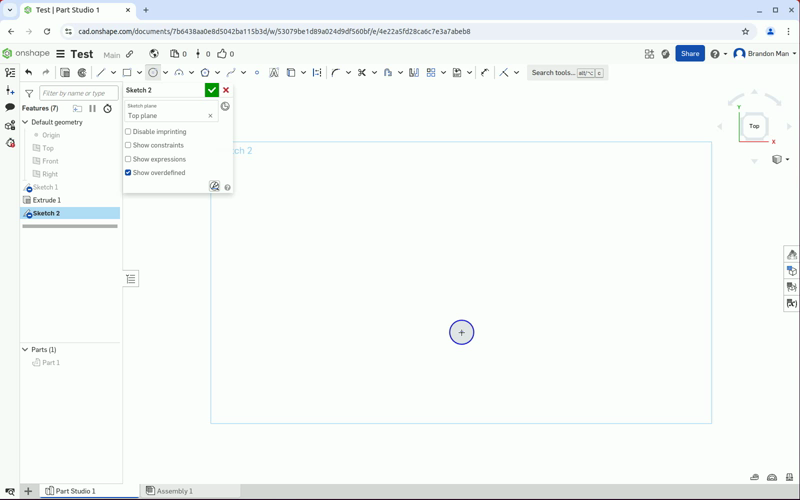
key_up(shift)
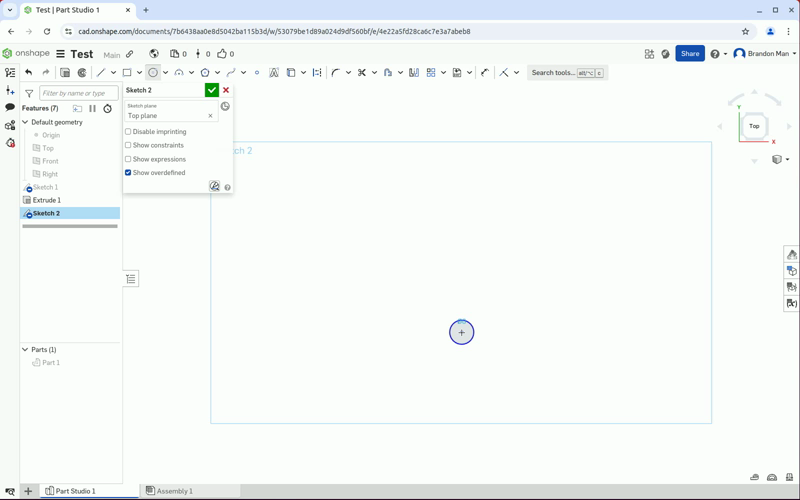
mouse_move(469, 332)
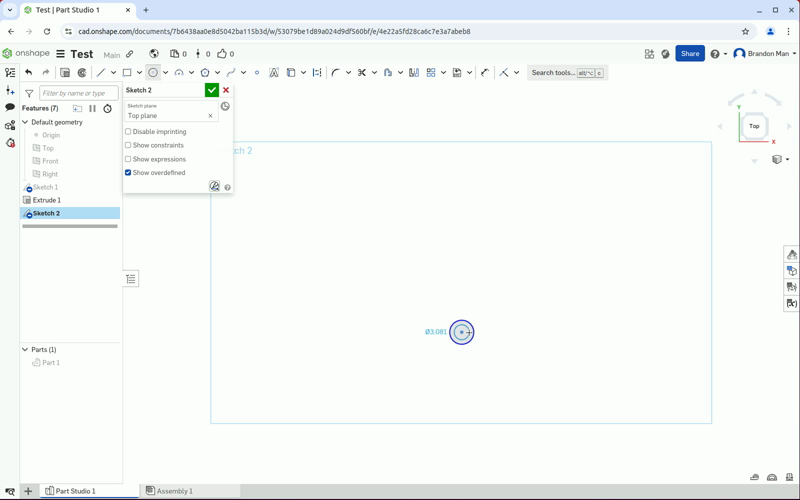
click(469, 332)
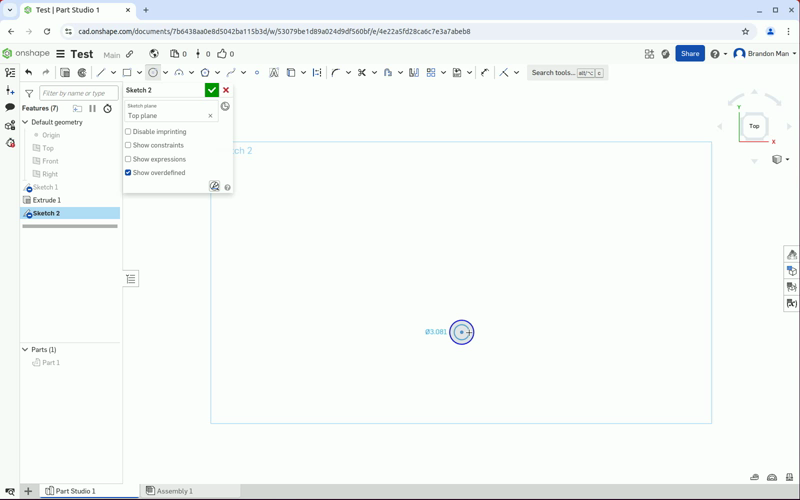
key(esc)
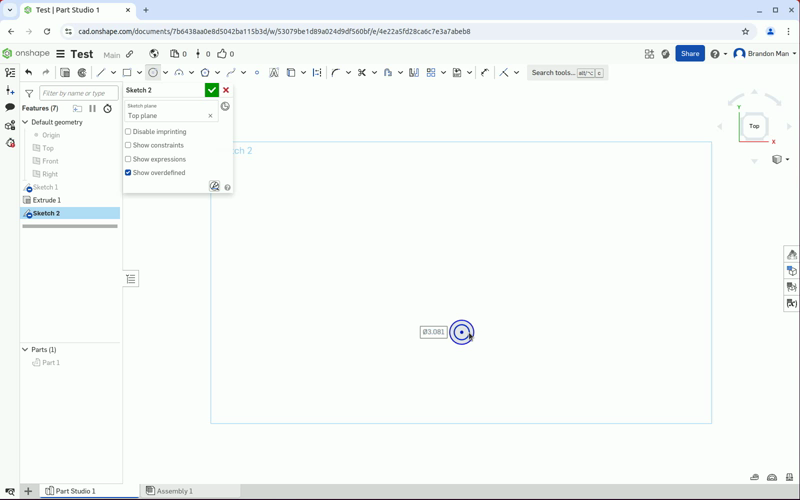
mouse_move(469, 330)
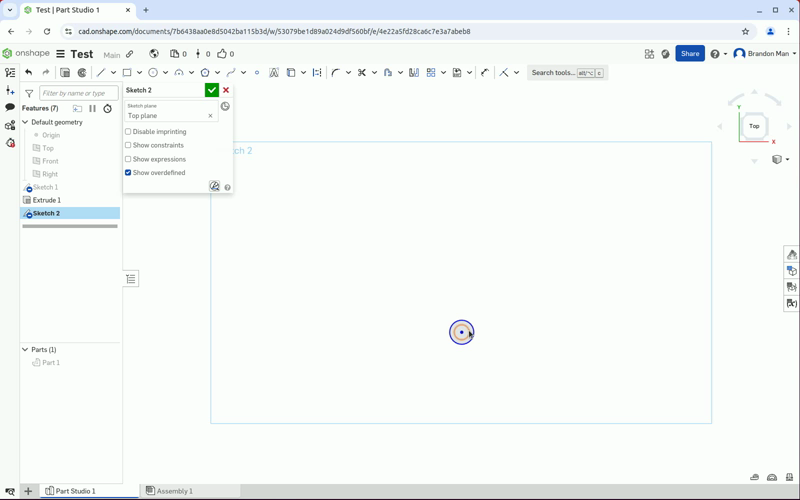
scroll(6)
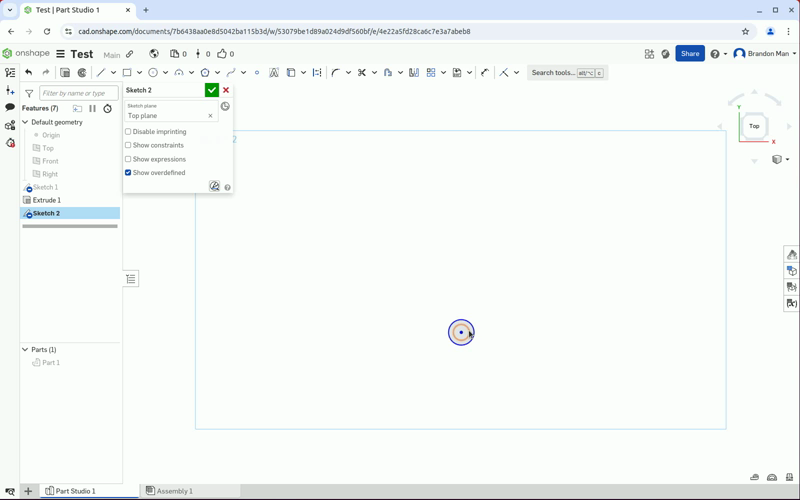
scroll(6)
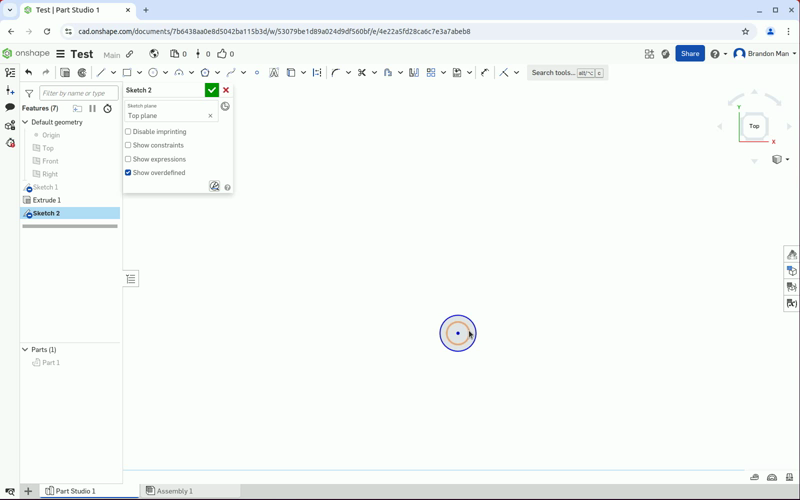
scroll(6)
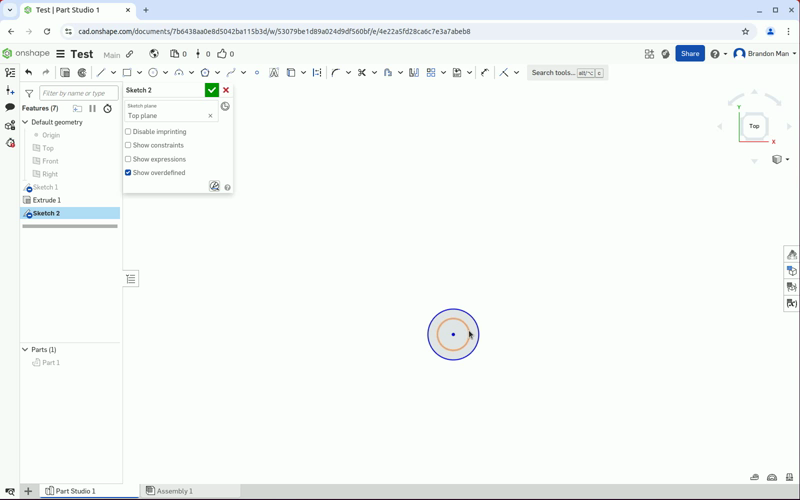
scroll(6)
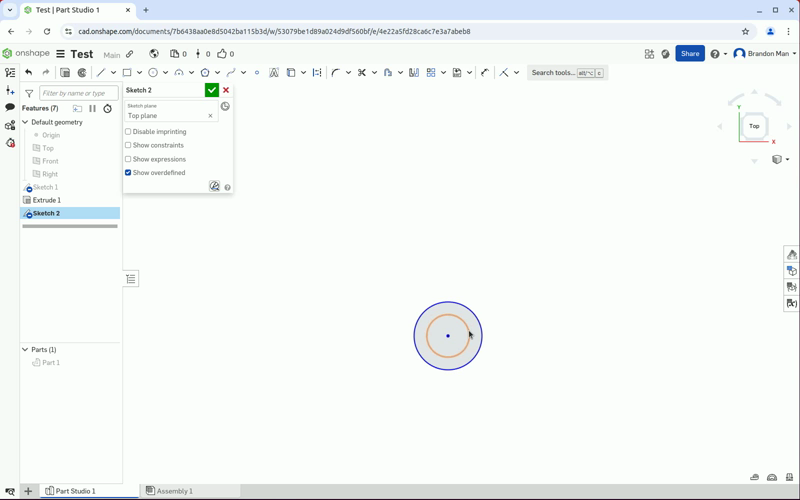
scroll(6)
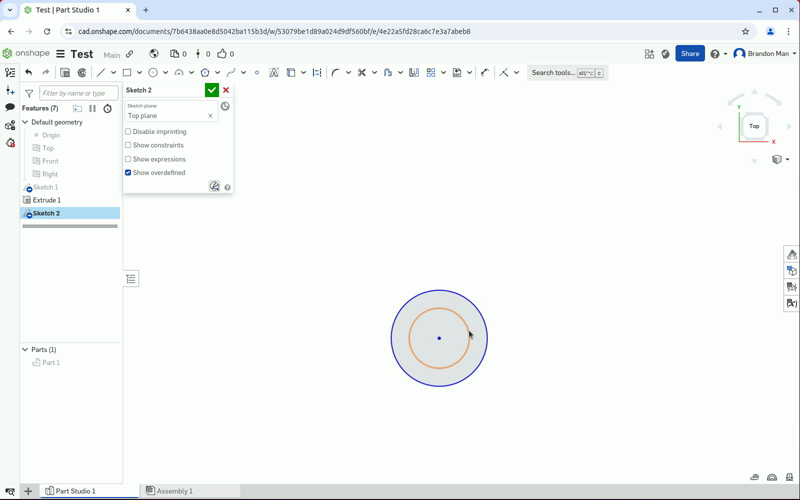
scroll(6)
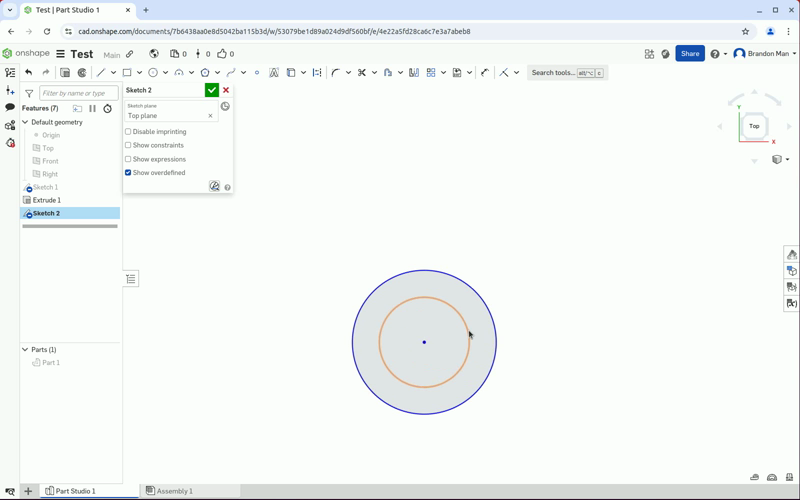
scroll(6)
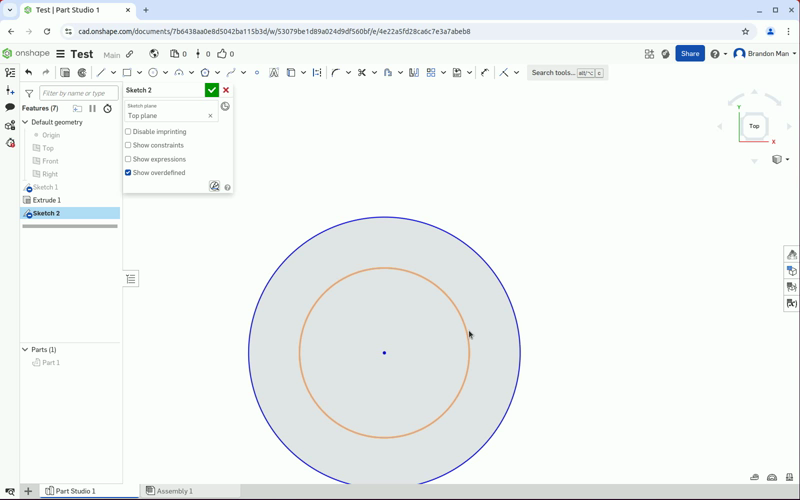
click(469, 330)
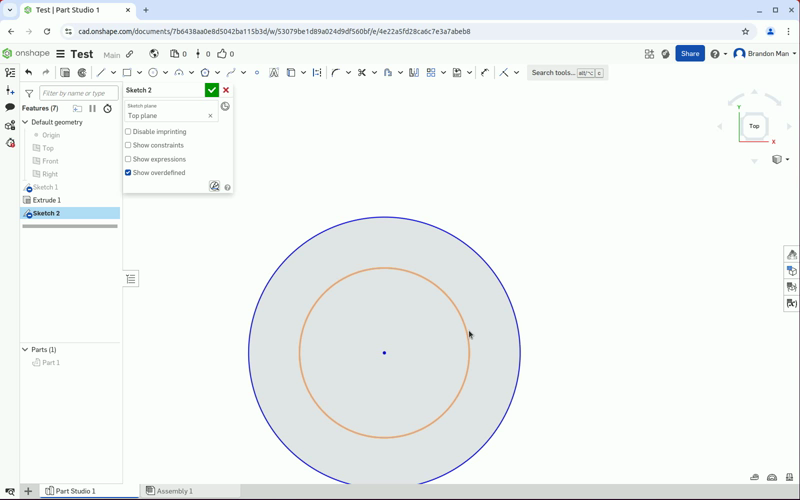
scroll(-6)
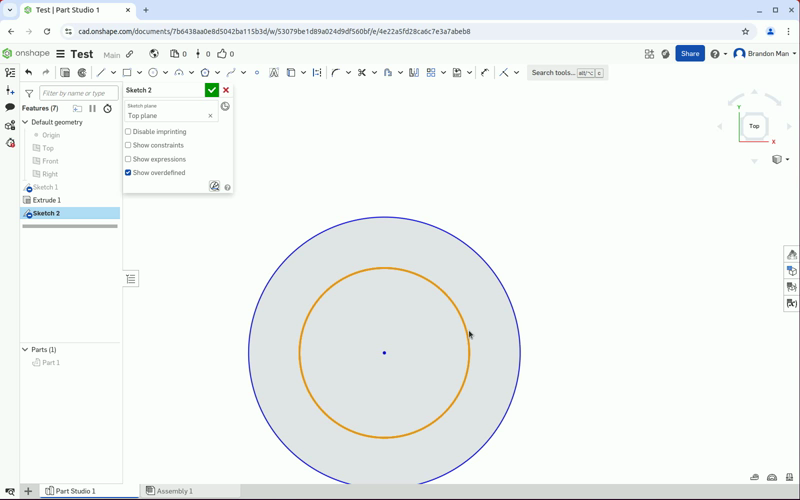
scroll(-6)
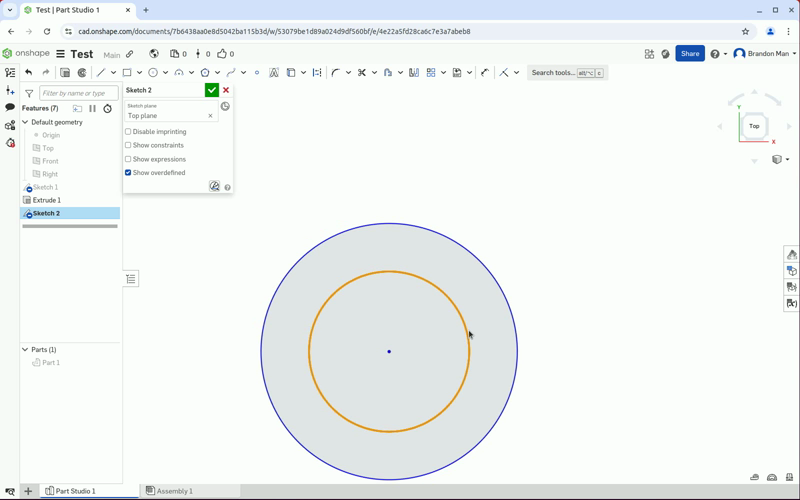
scroll(-6)
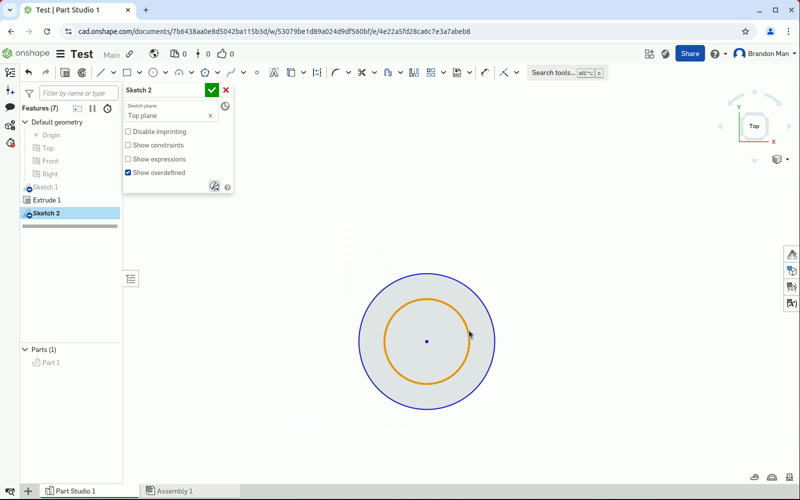
scroll(-6)
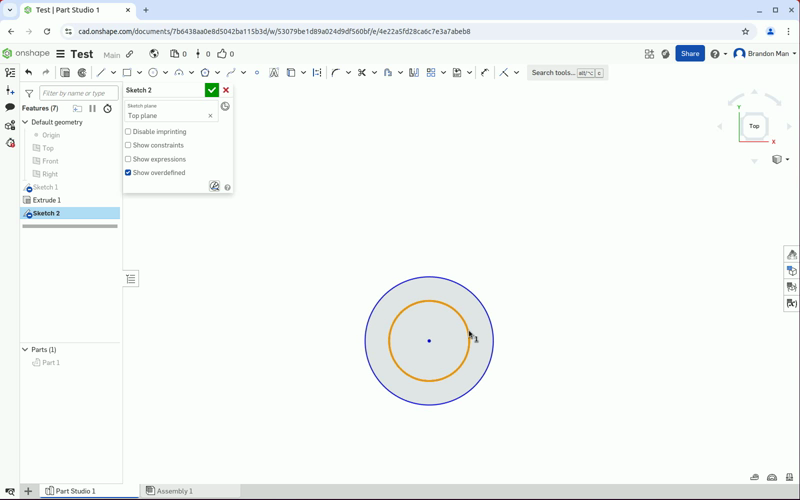
scroll(-6)
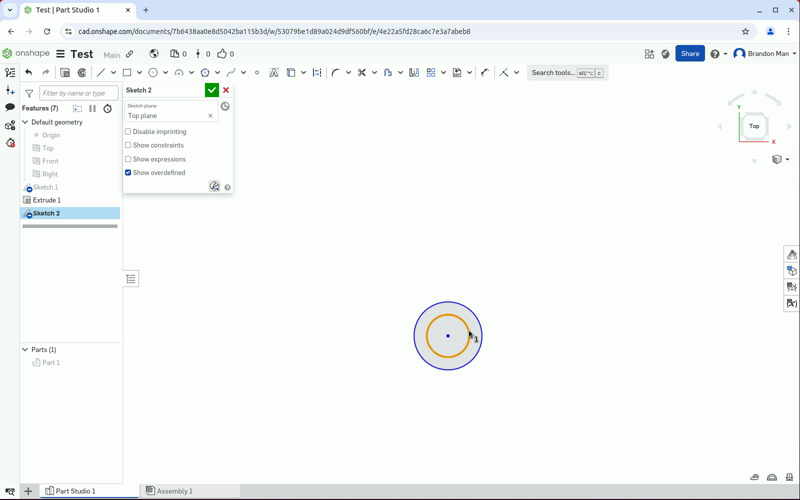
scroll(-6)
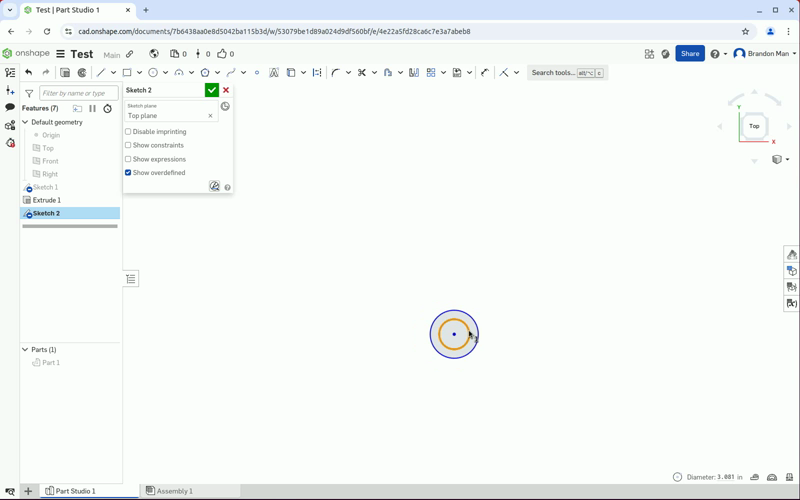
scroll(-6)
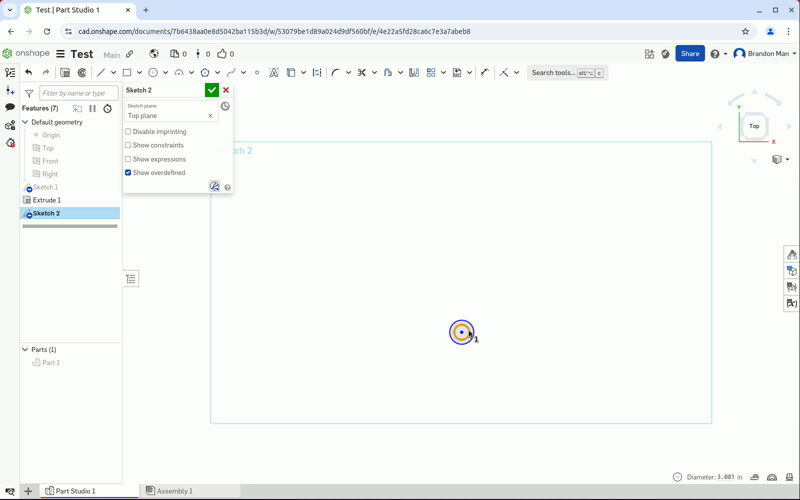
mouse_move(73, 352)
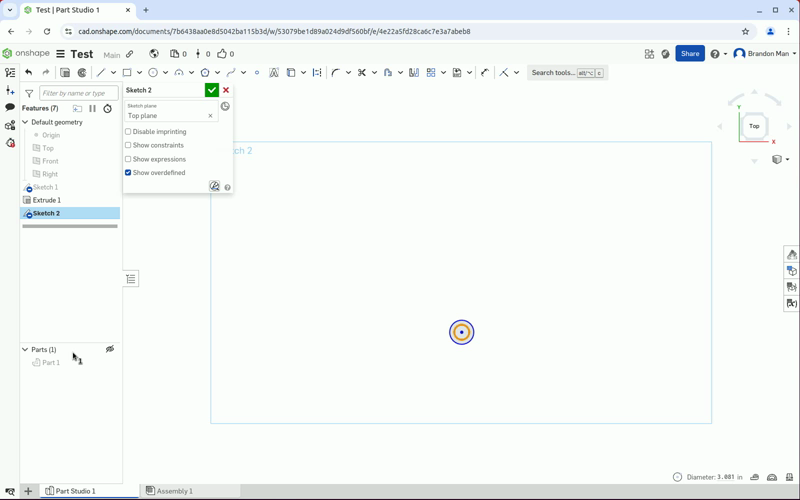
key(shift+y)
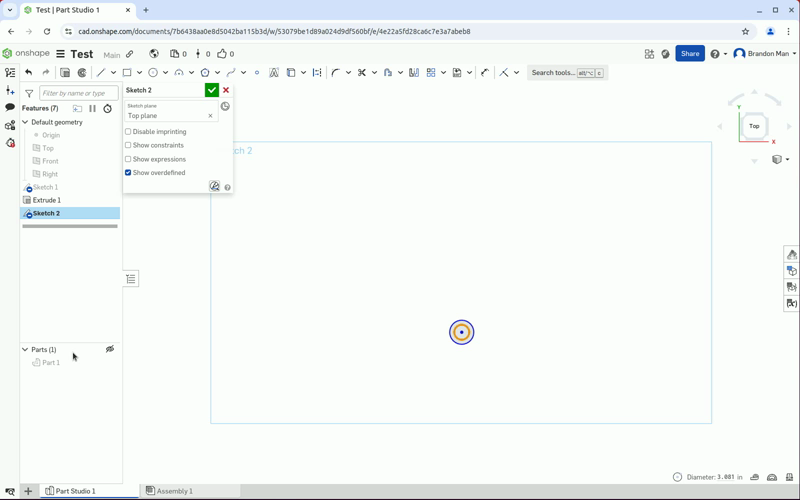
key(shift+e)
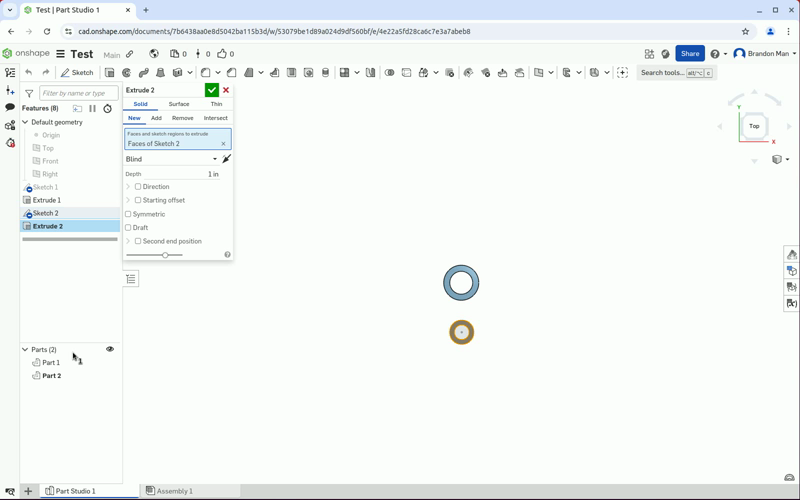
mouse_move(143, 106)
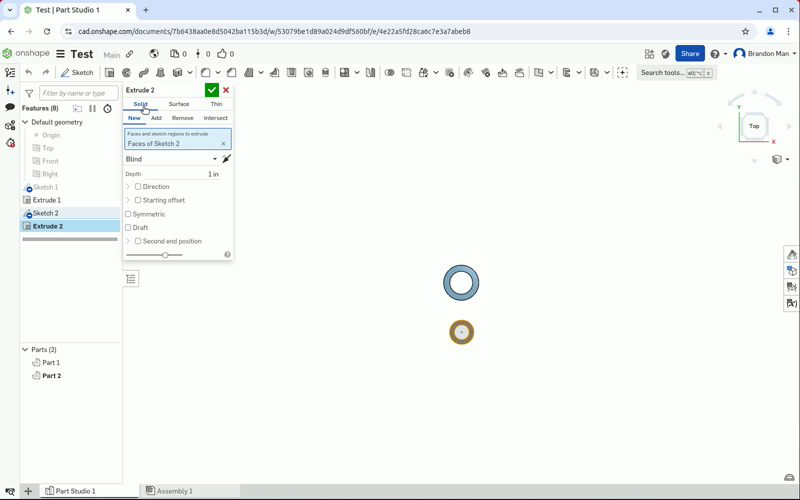
click(143, 106)
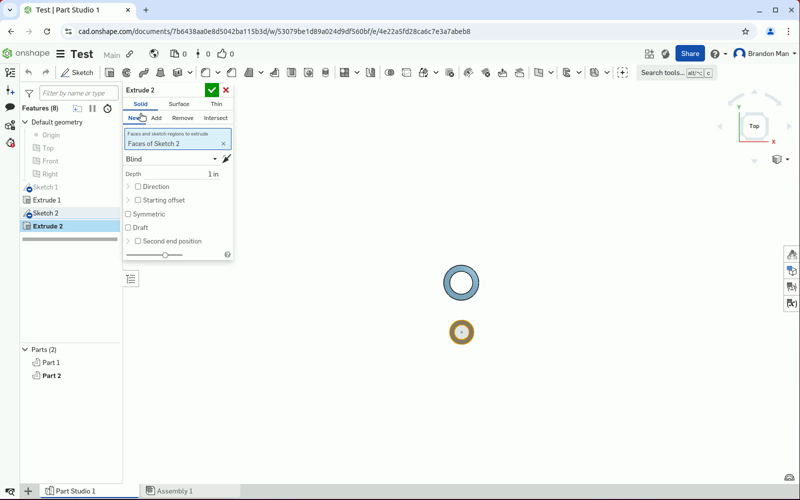
mouse_move(137, 120)
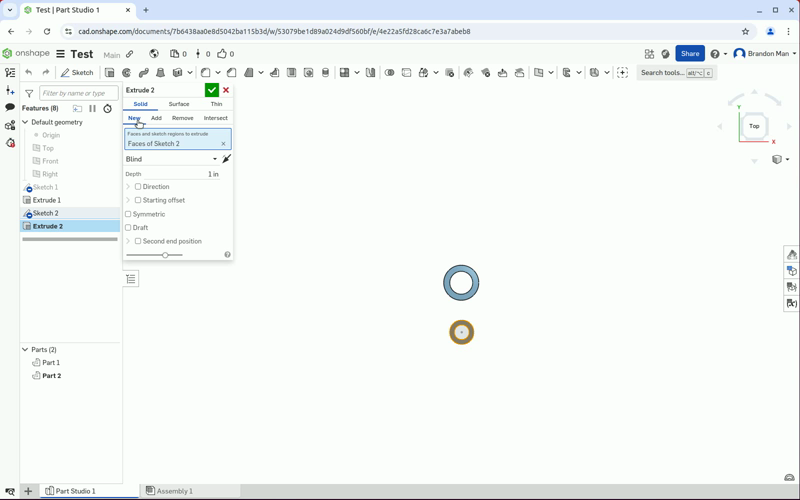
click(137, 120)
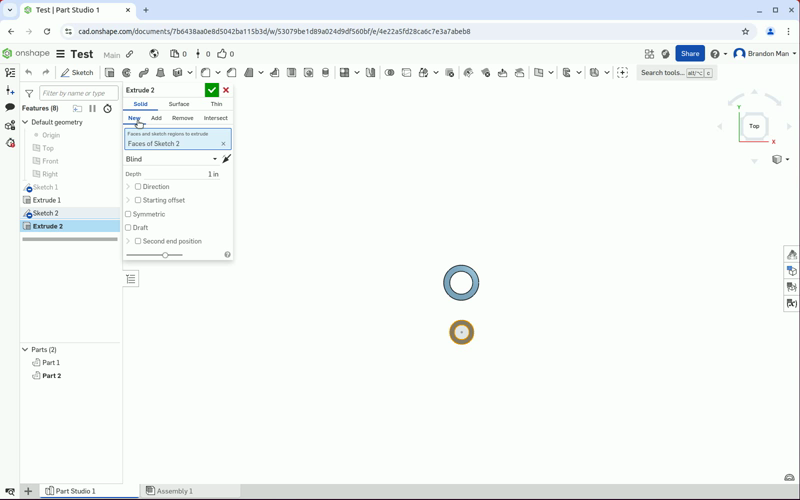
key(tab, 4)
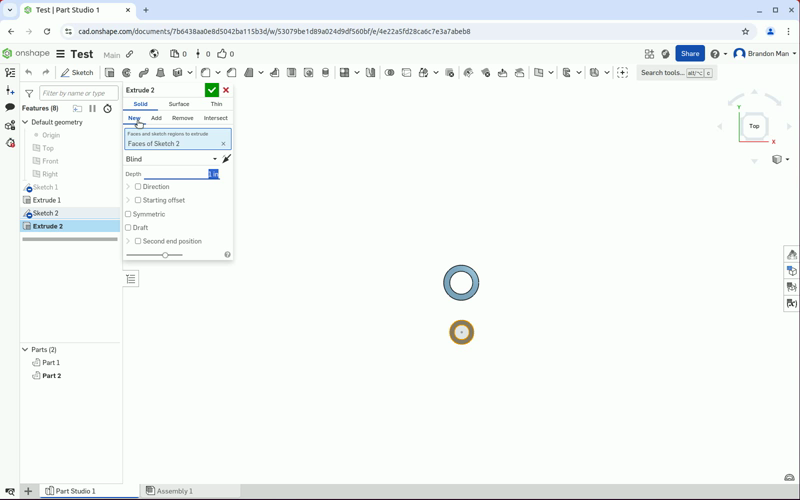
text(0.481)
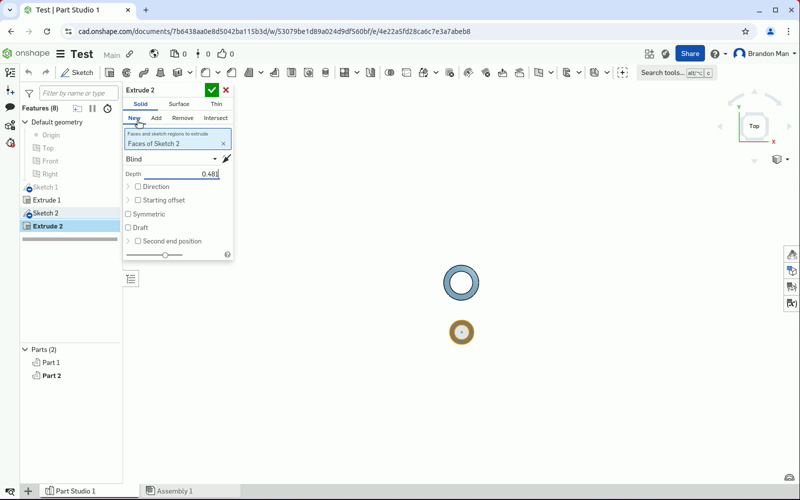
key(enter)
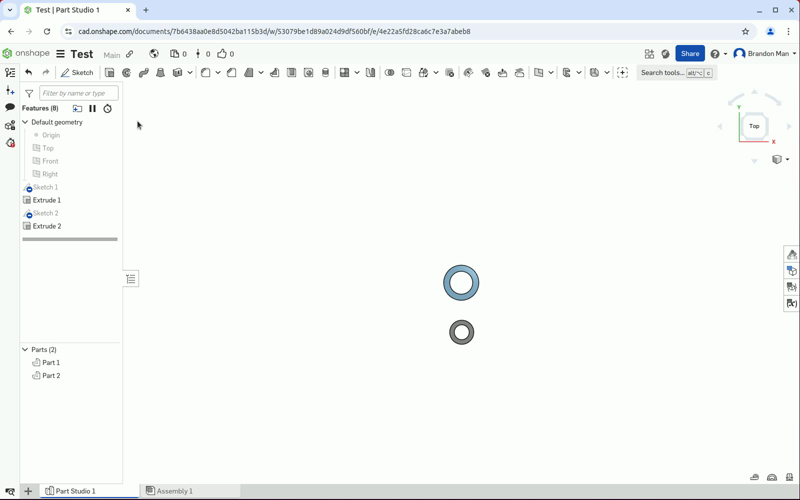
key(shift+h)
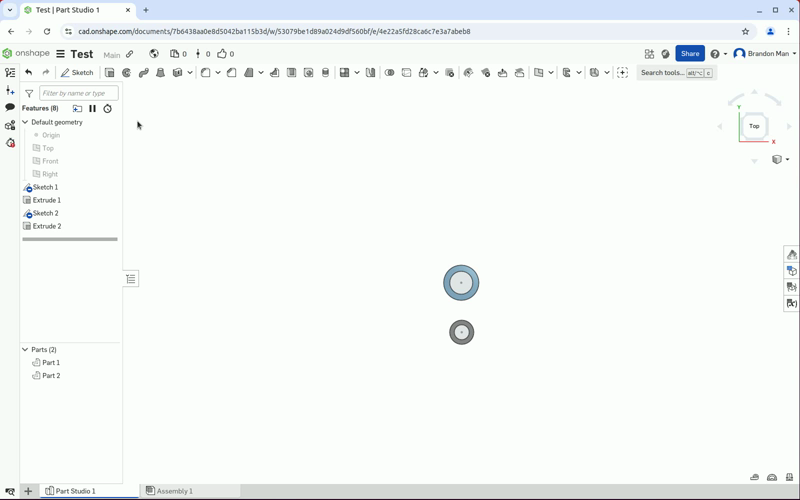
key(shift+h)
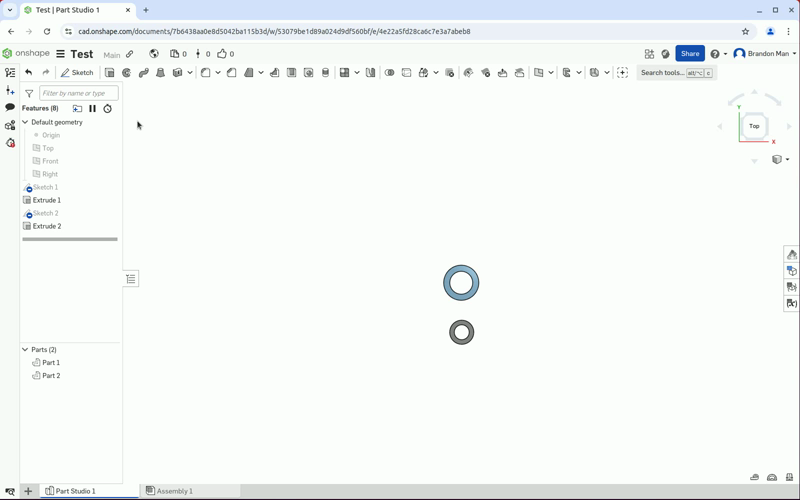
mouse_move(73, 189)
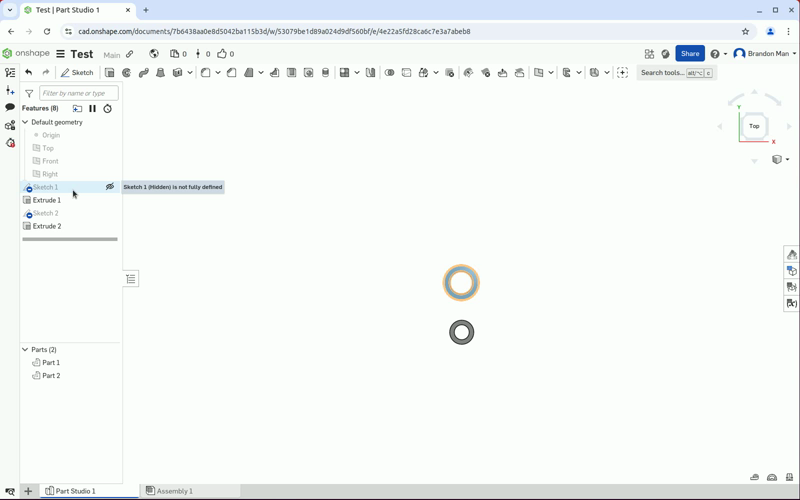
click(73, 189)
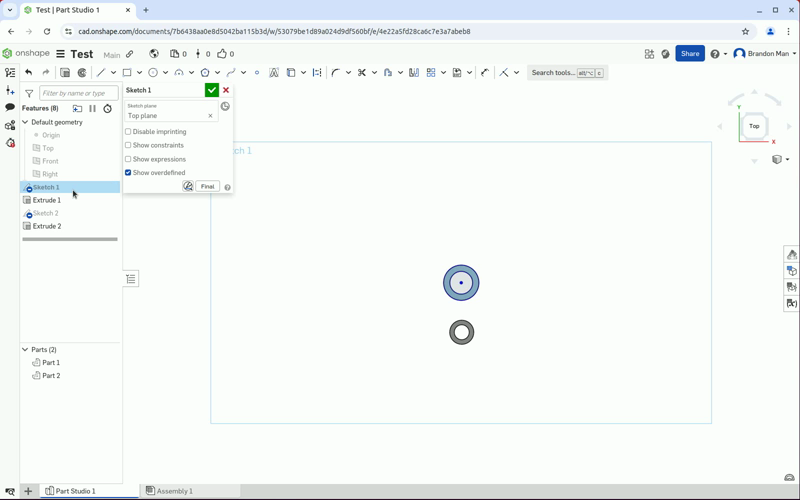
mouse_move(229, 92)
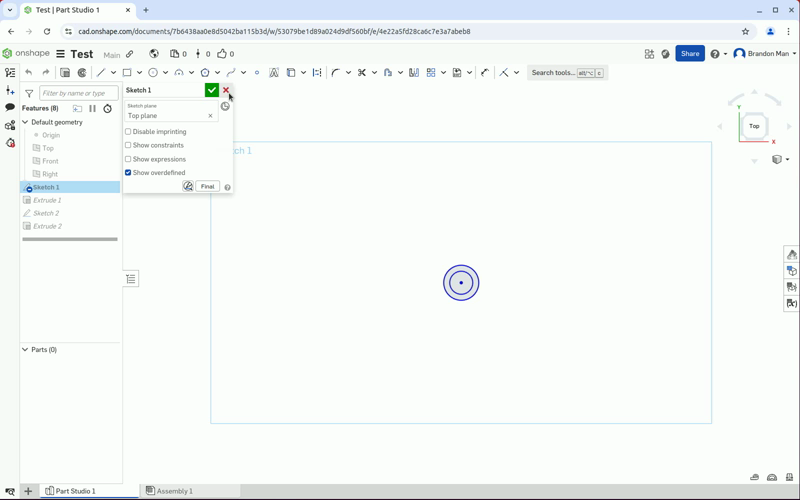
click(229, 92)
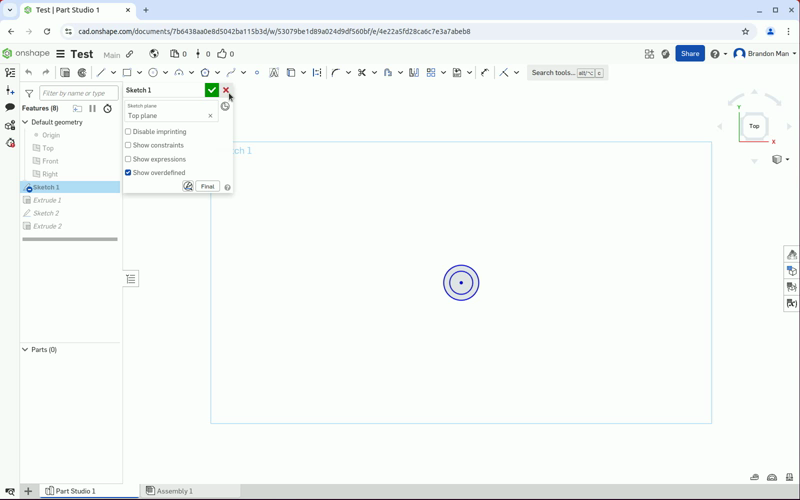
key(shift+s)
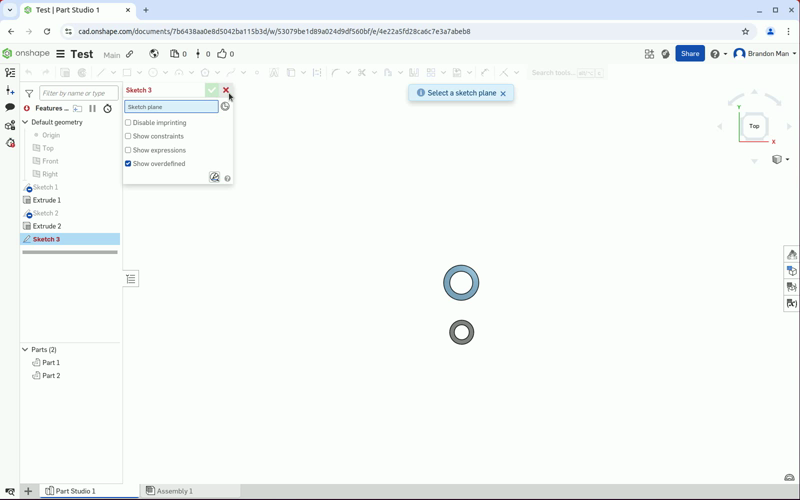
mouse_move(73, 150)
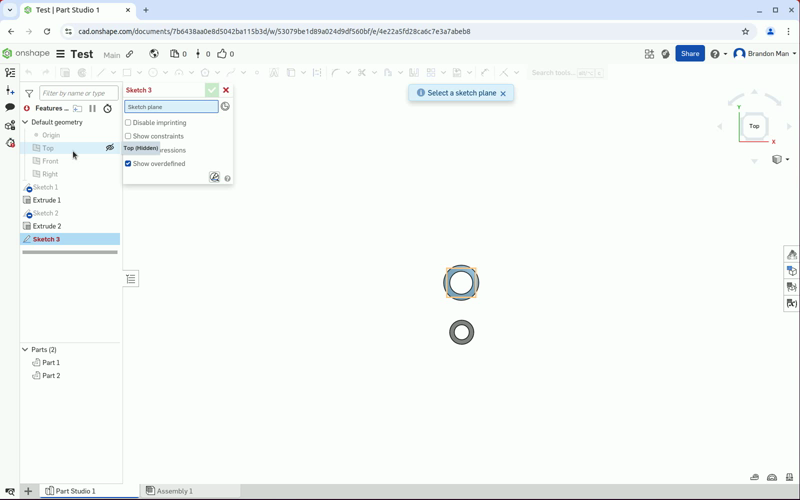
click(73, 150)
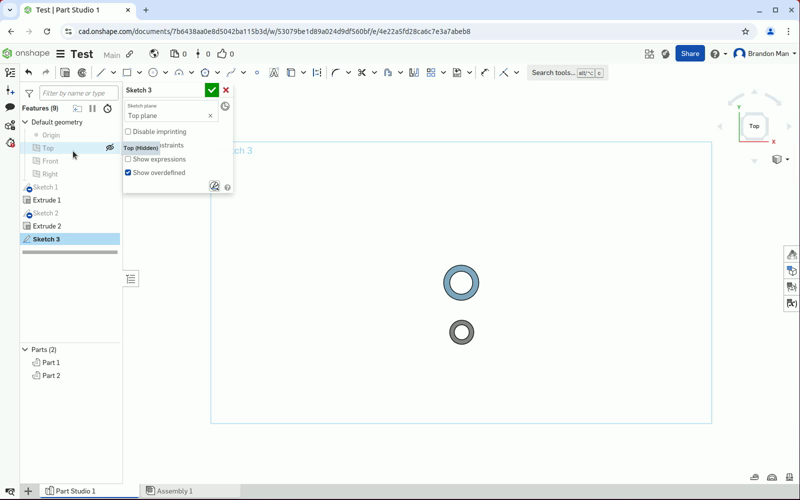
mouse_move(73, 352)
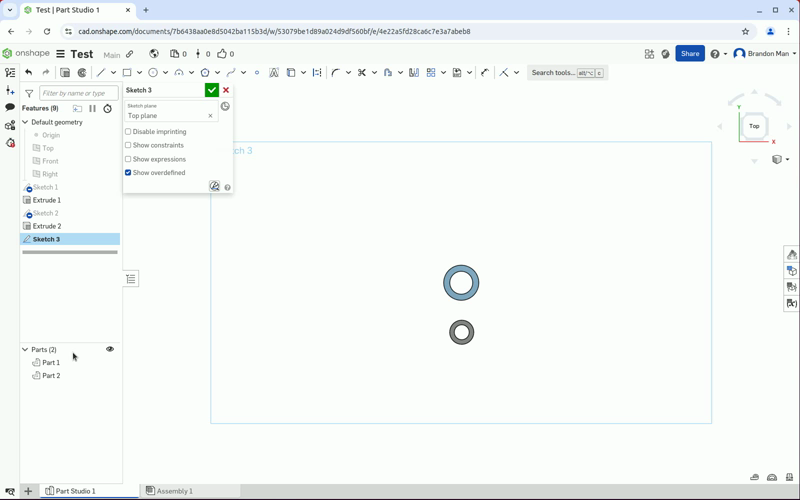
key(y)
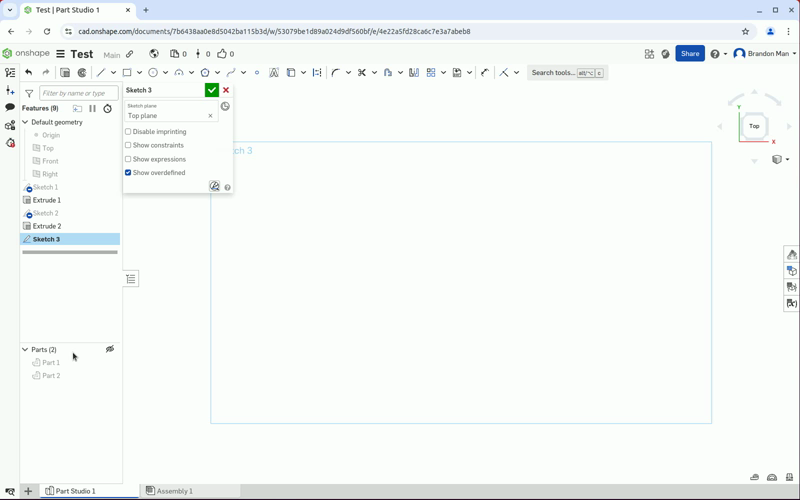
key(c)
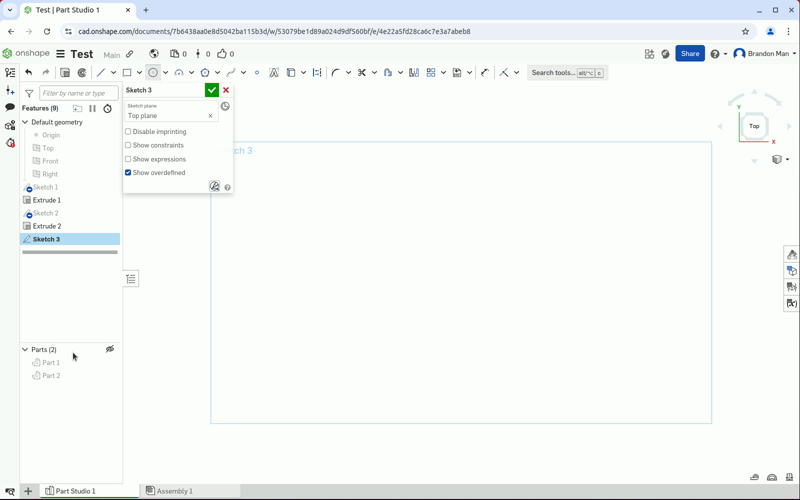
key_down(shift)
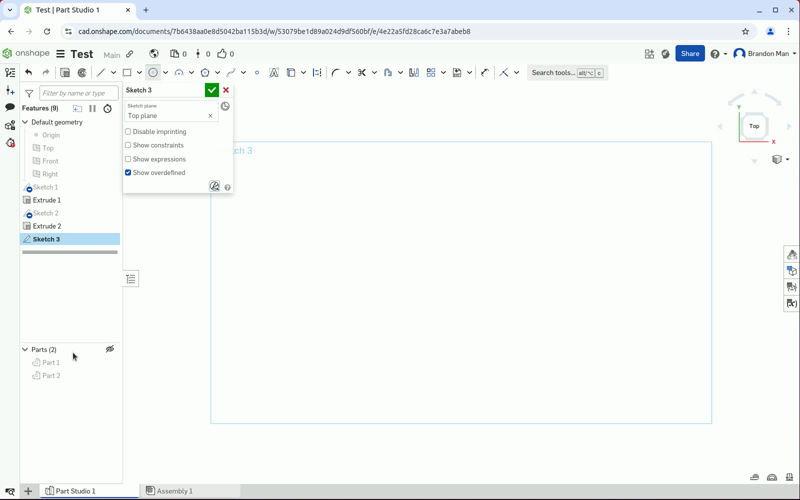
mouse_move(456, 386)
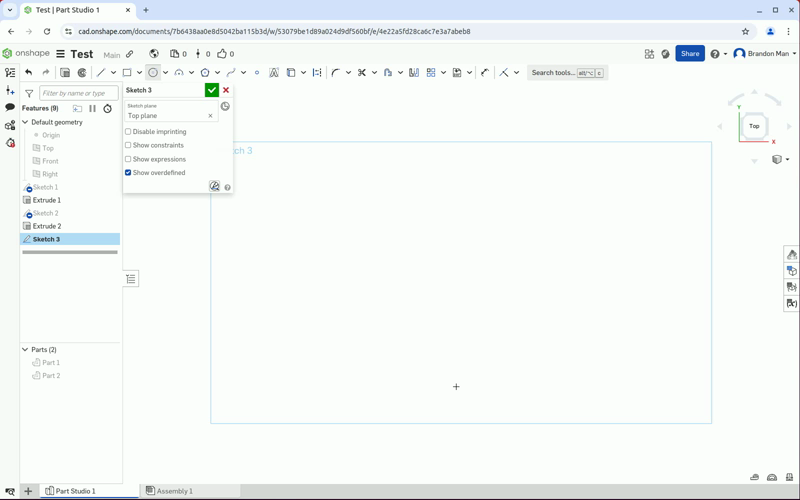
click(456, 386)
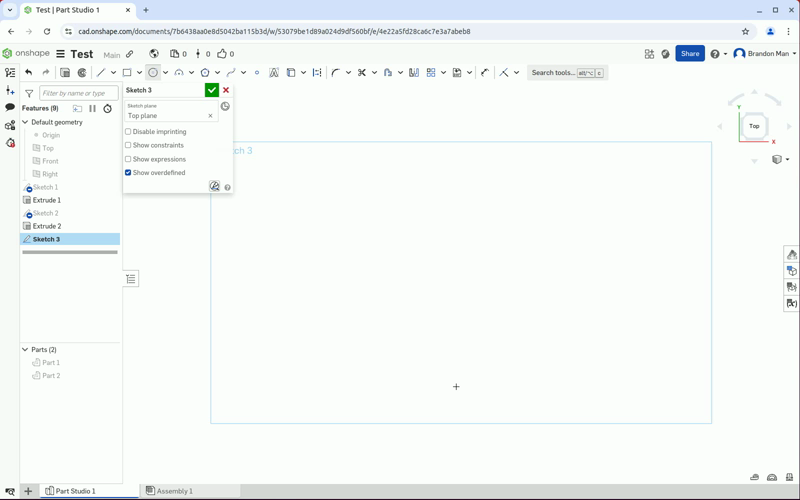
key_up(shift)
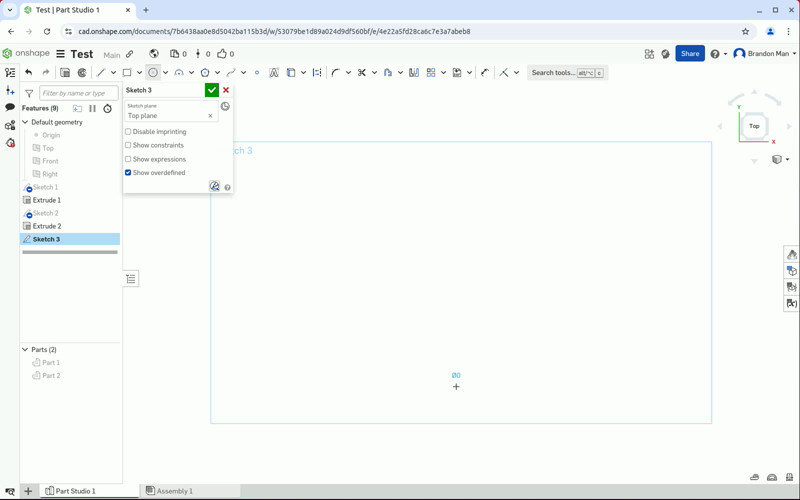
mouse_move(466, 386)
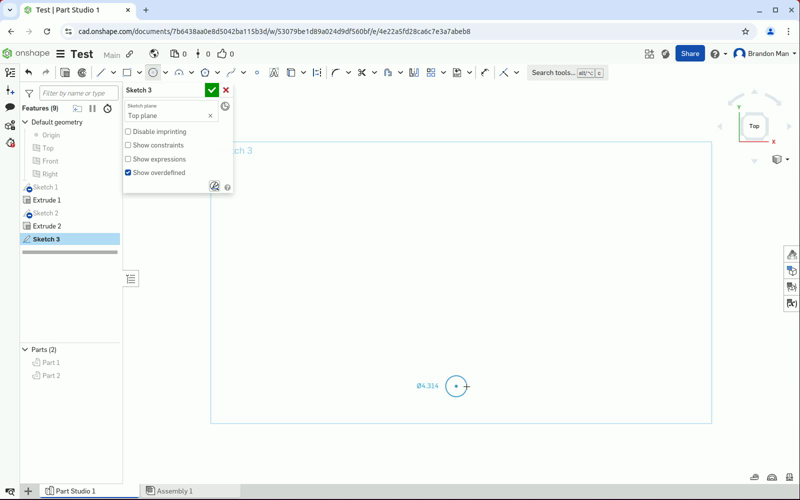
click(466, 386)
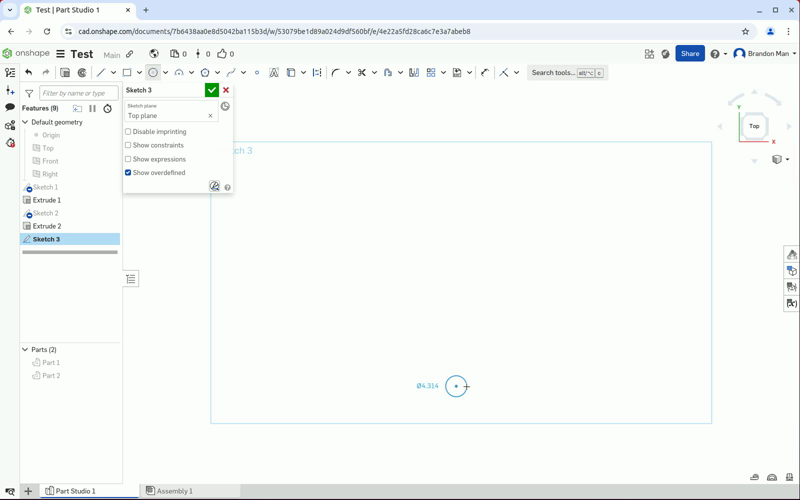
key(esc)
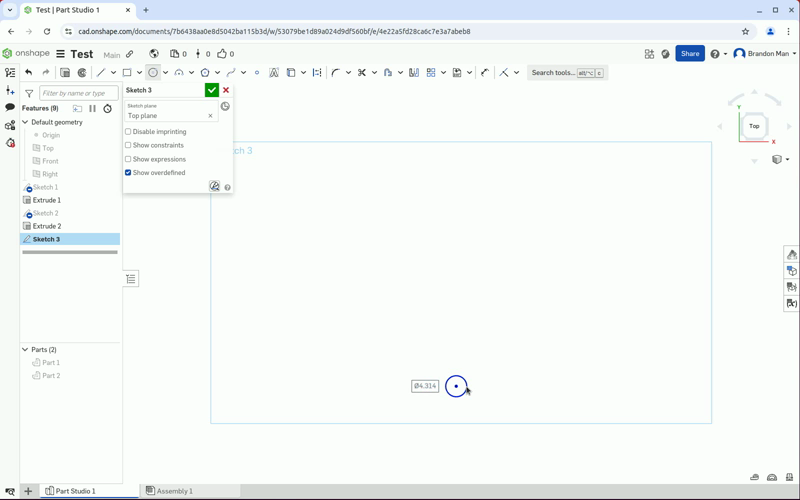
key(c)
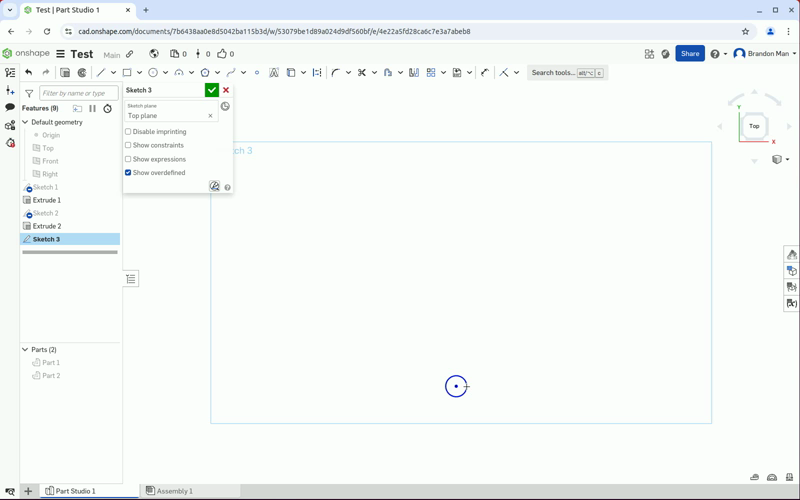
key_down(shift)
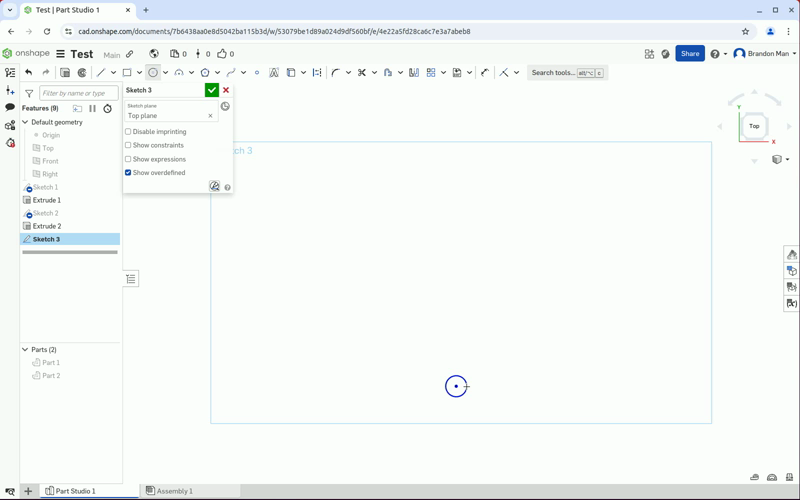
mouse_move(456, 386)
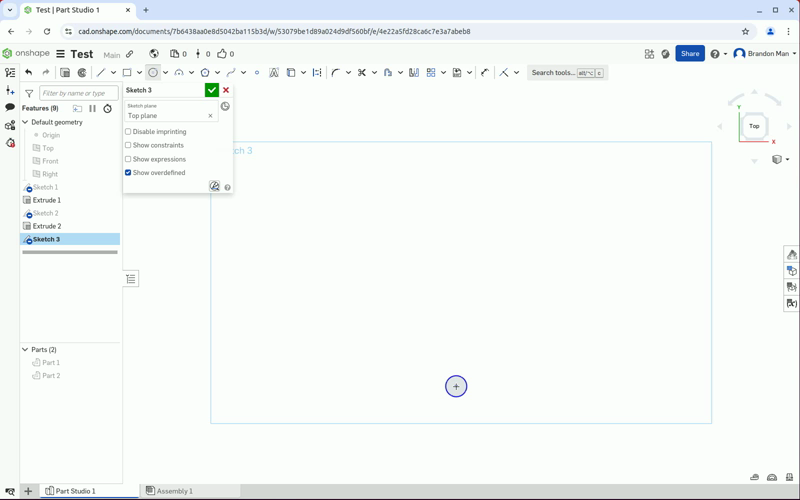
click(456, 386)
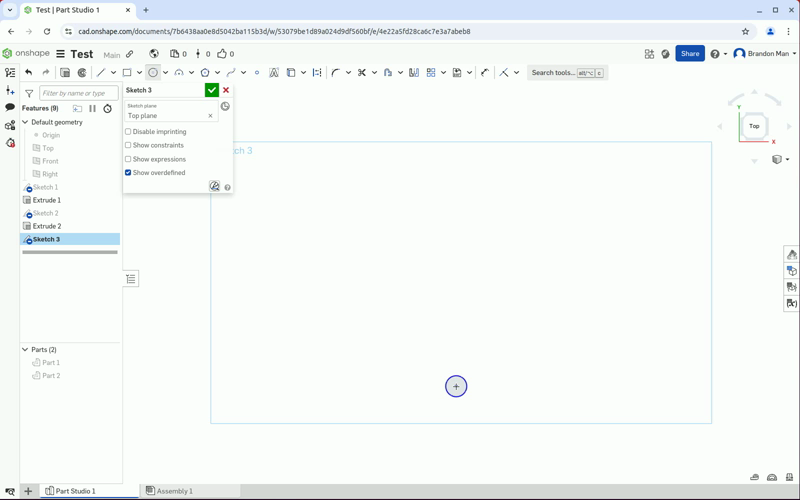
key_up(shift)
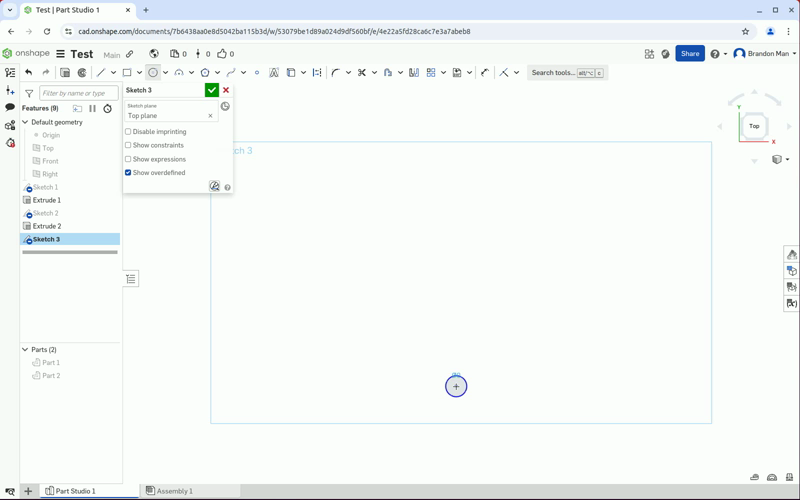
mouse_move(463, 386)
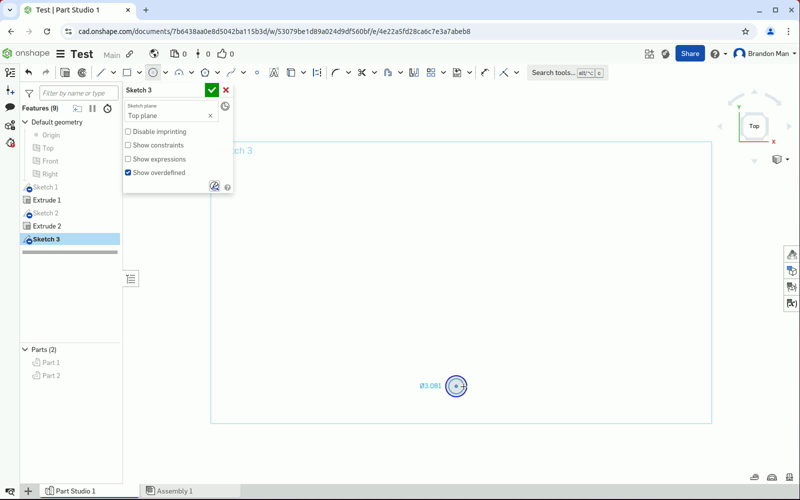
scroll(6)
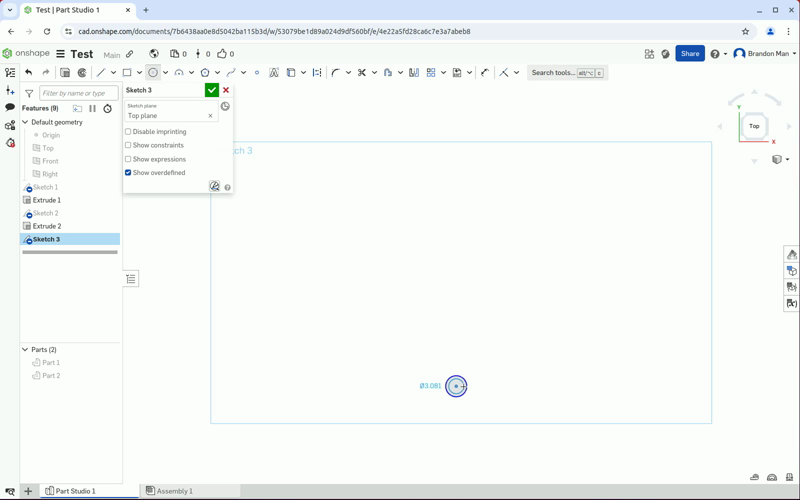
scroll(6)
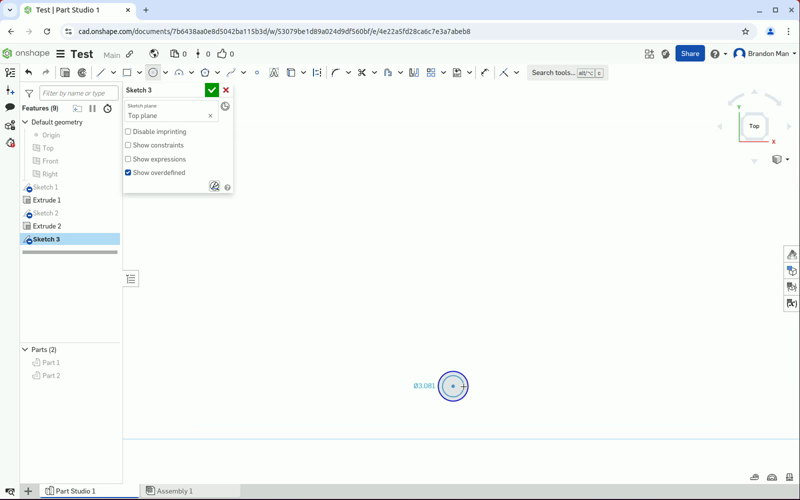
scroll(6)
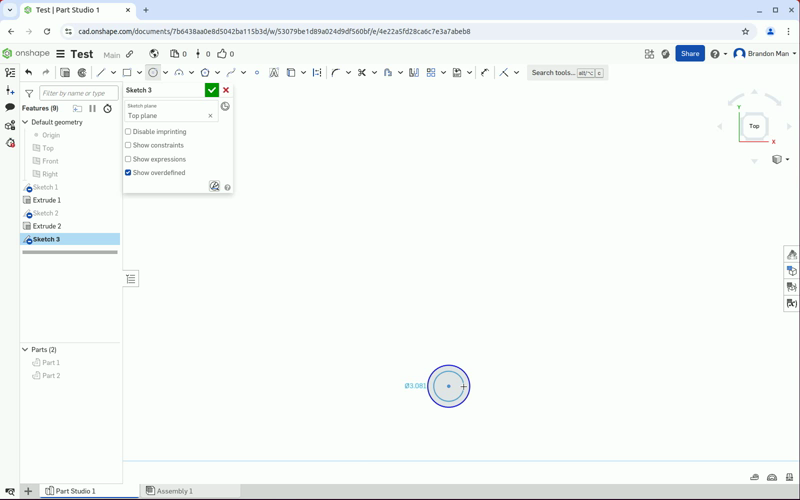
scroll(6)
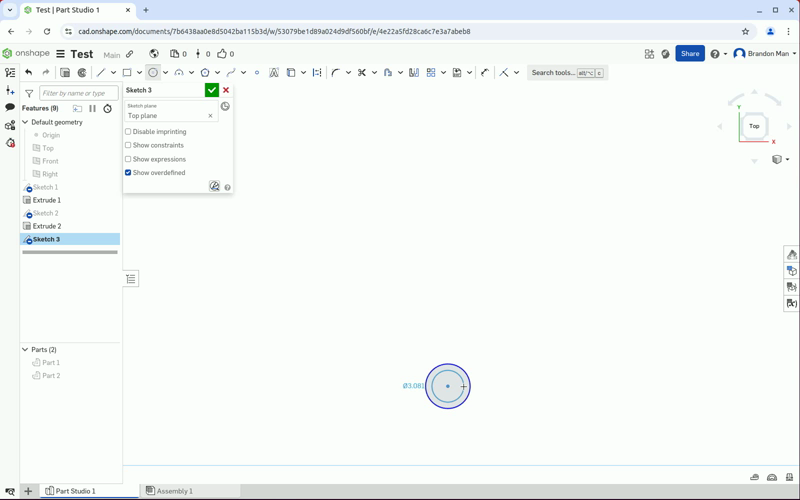
scroll(6)
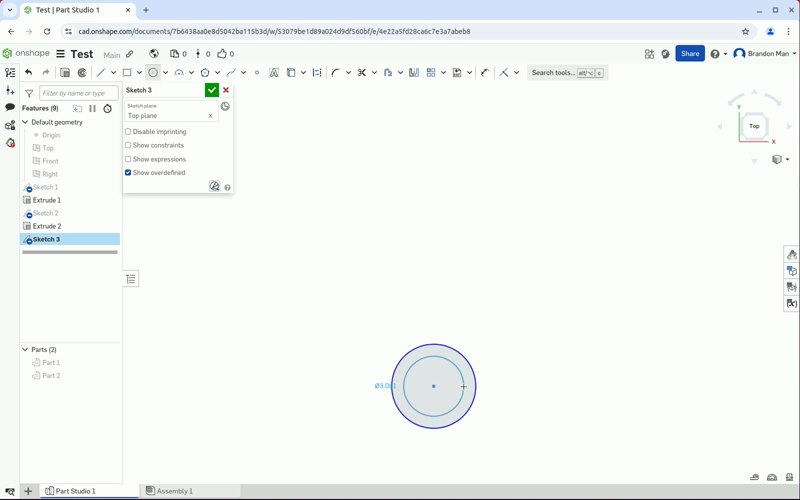
scroll(6)
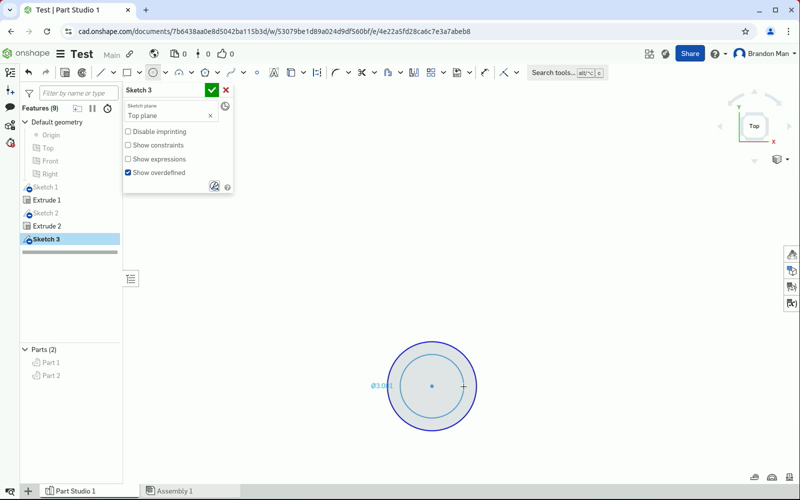
scroll(6)
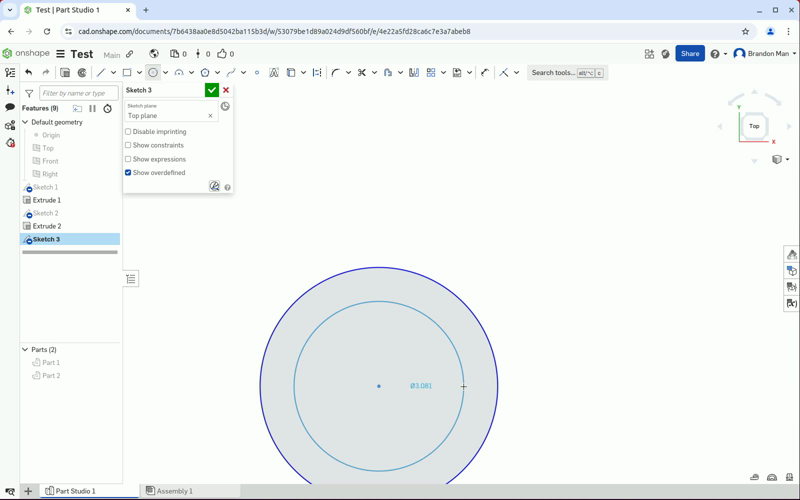
click(463, 386)
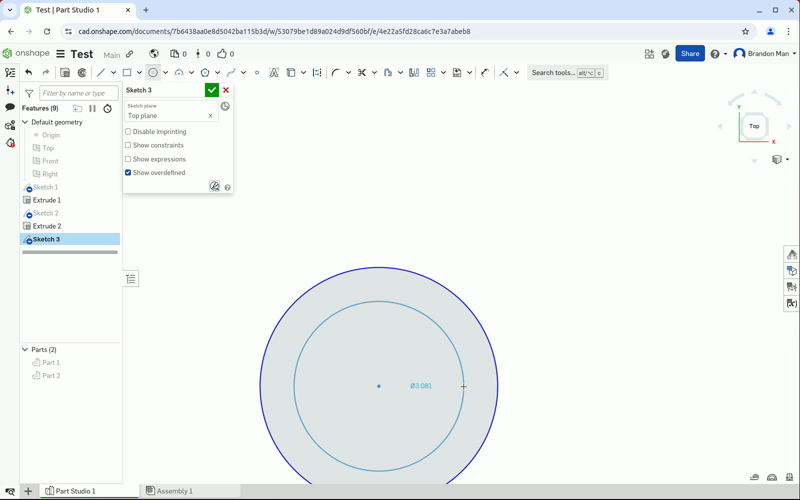
scroll(-6)
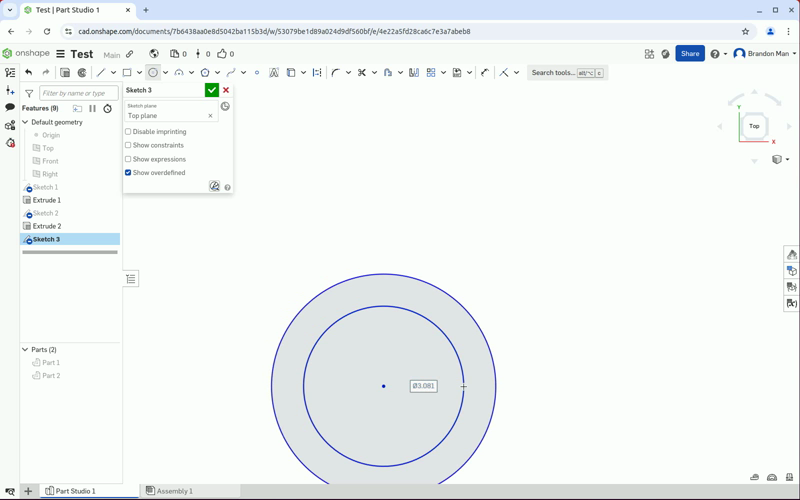
scroll(-6)
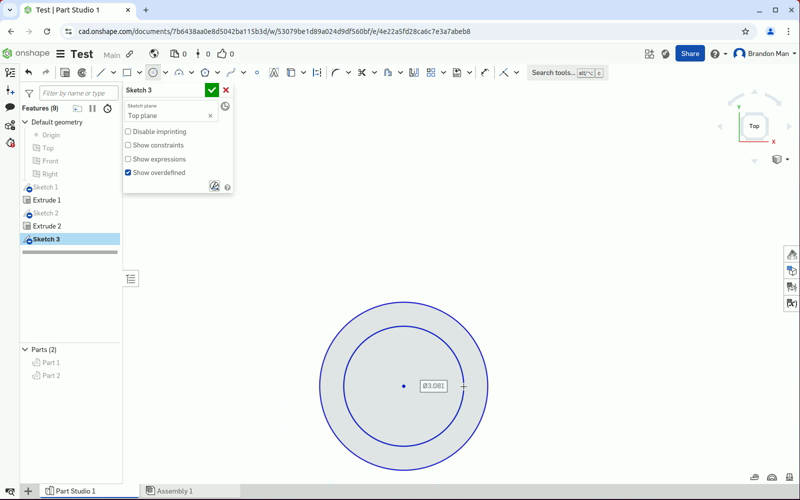
scroll(-6)
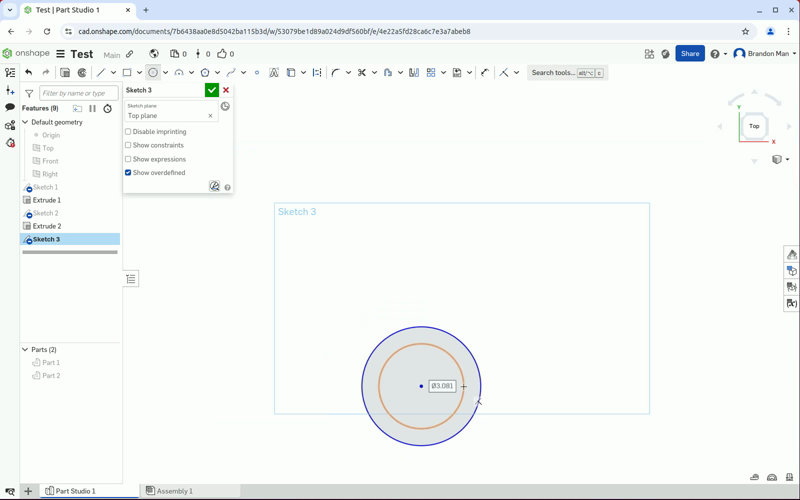
scroll(-6)
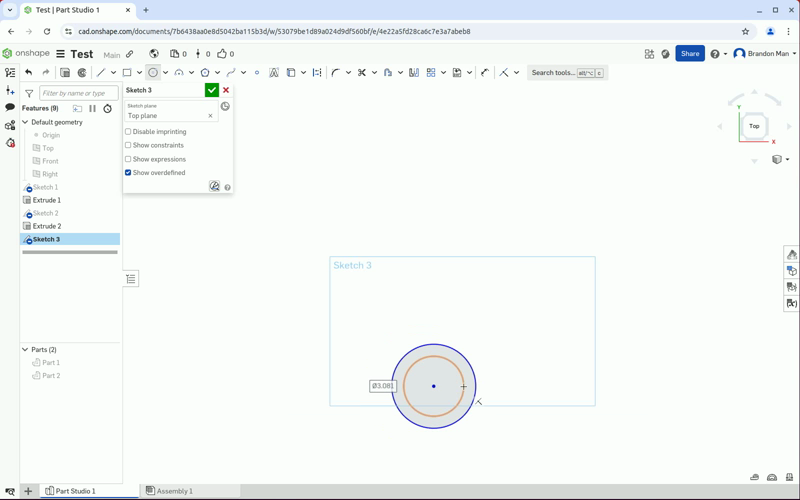
scroll(-6)
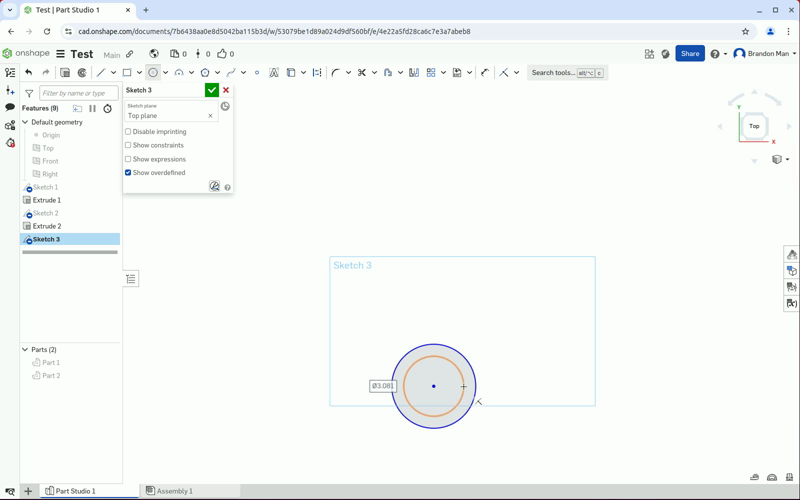
scroll(-6)
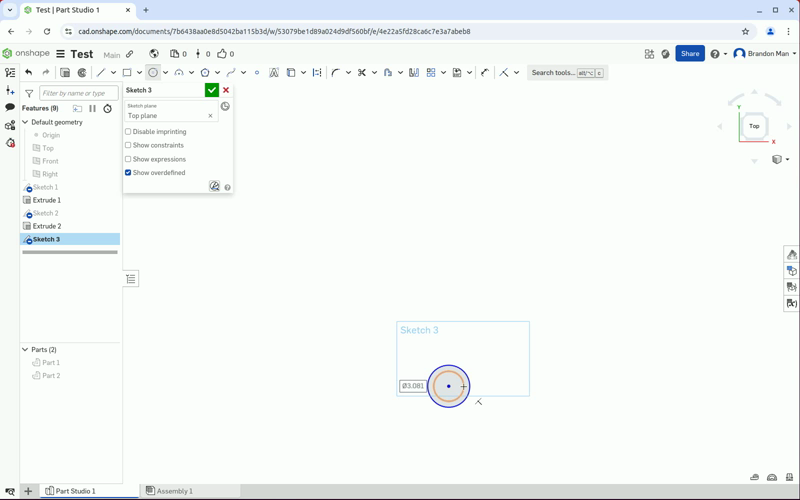
scroll(-6)
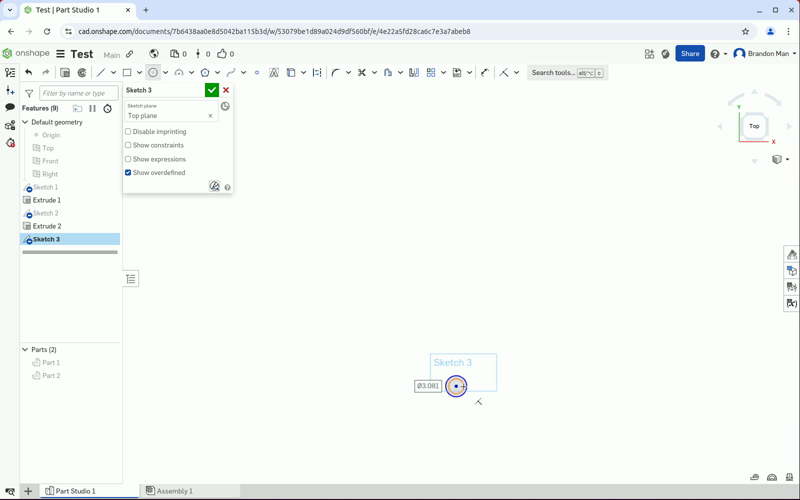
key(esc)
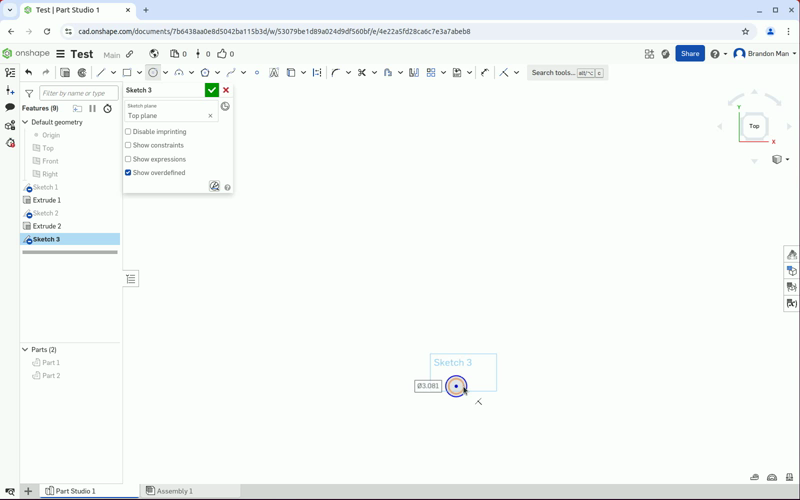
mouse_move(451, 393)
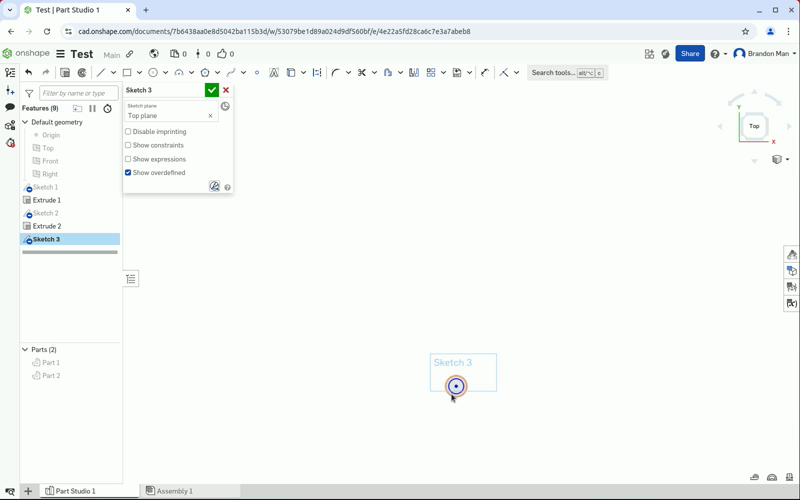
scroll(6)
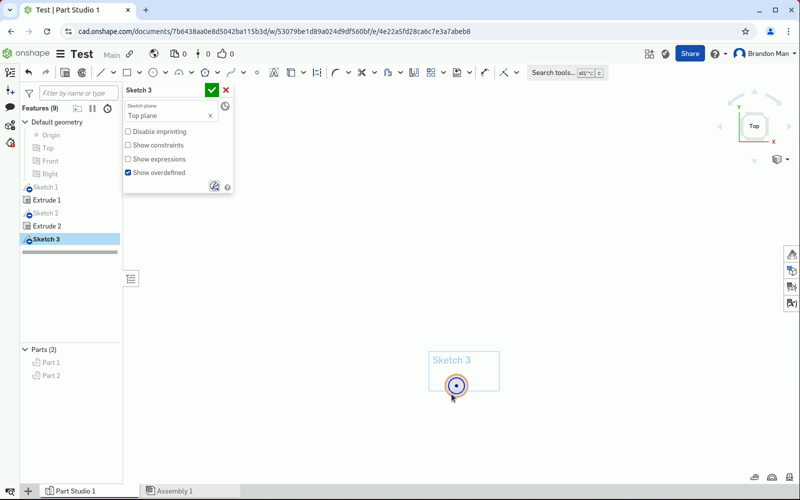
scroll(6)
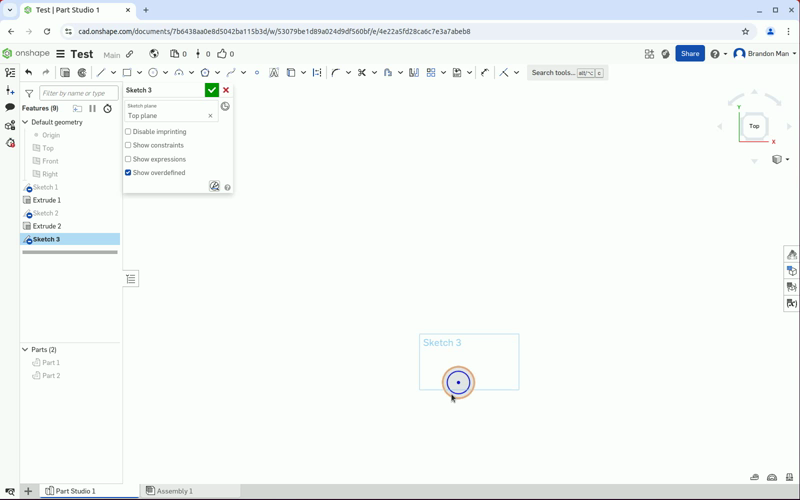
scroll(6)
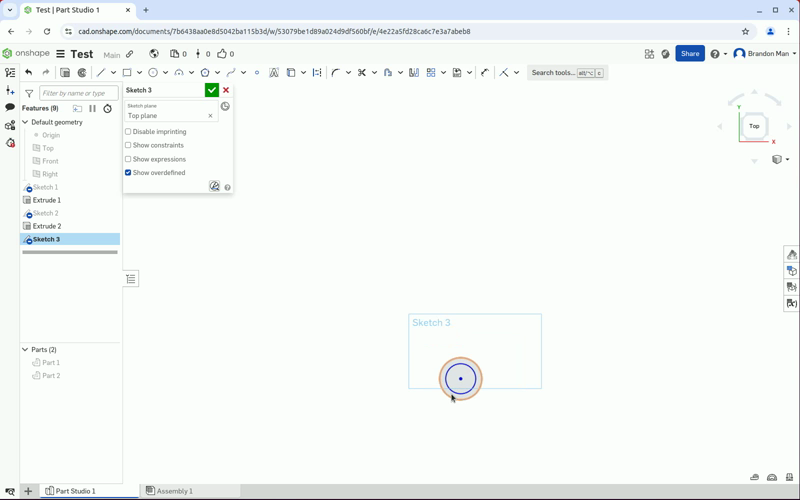
scroll(6)
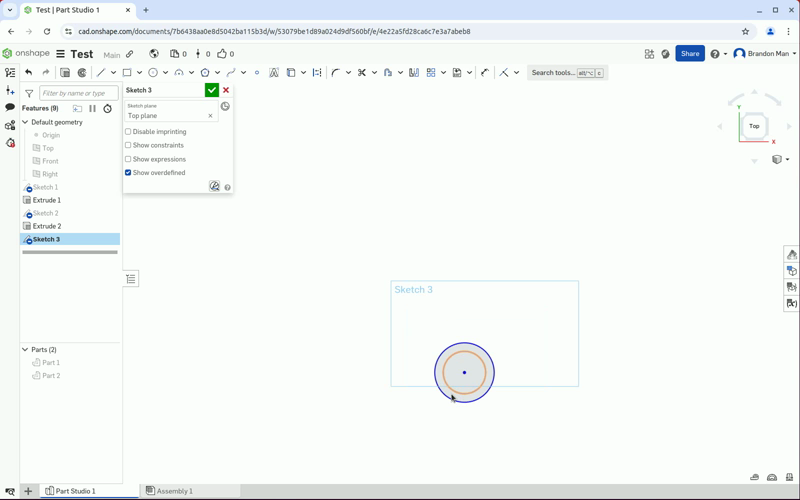
scroll(6)
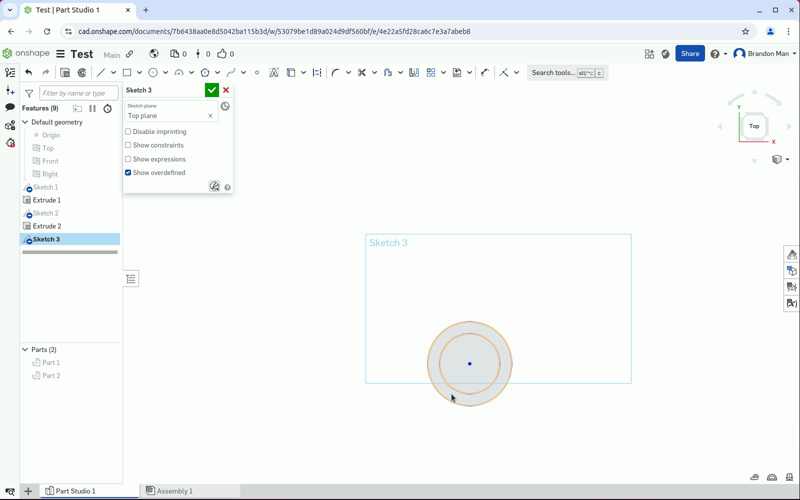
scroll(6)
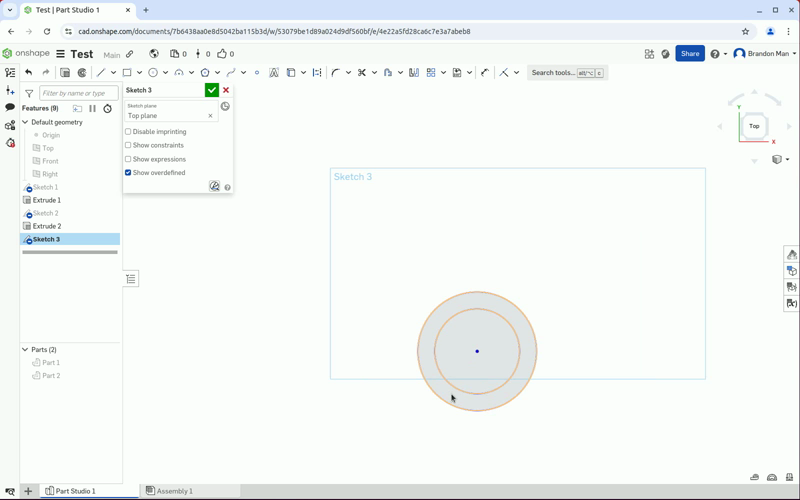
scroll(6)
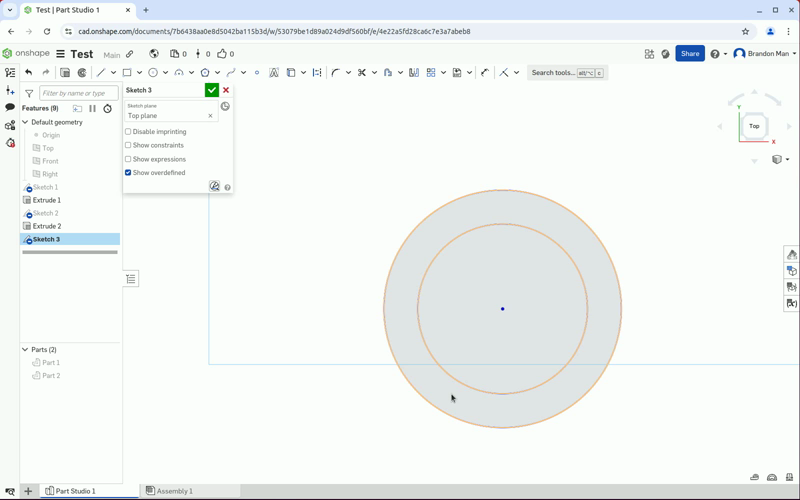
click(451, 393)
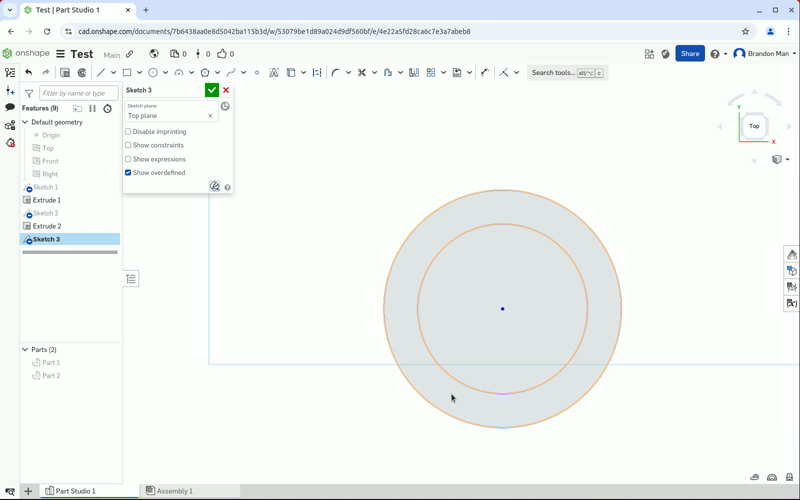
scroll(-6)
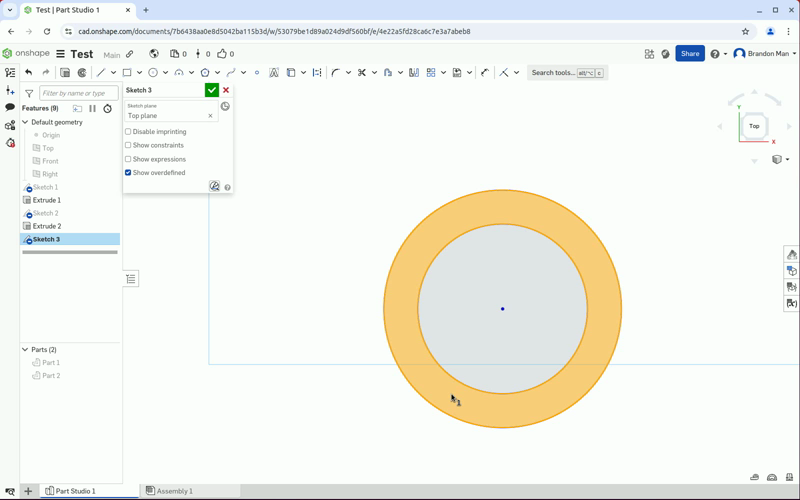
scroll(-6)
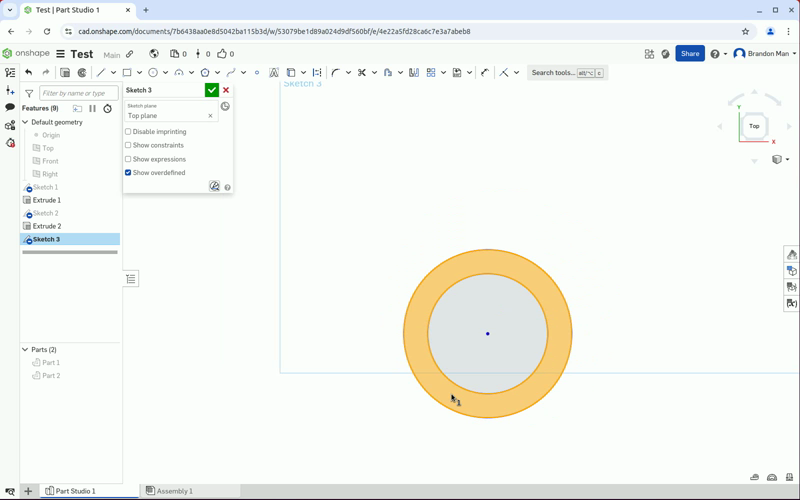
scroll(-6)
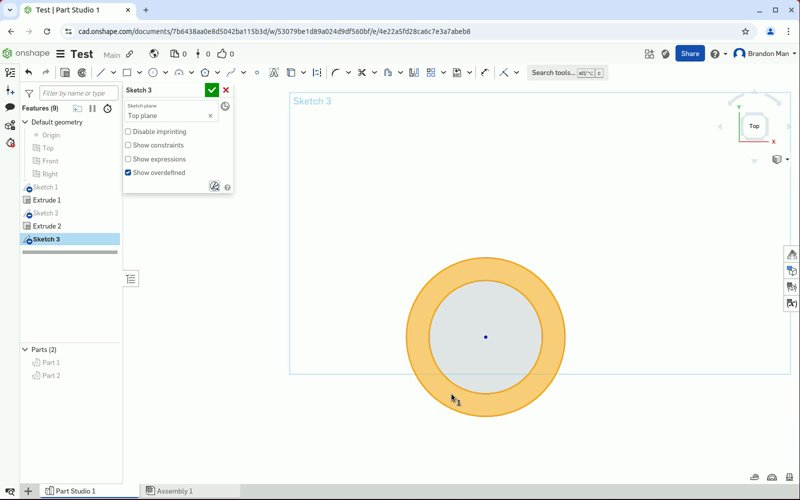
scroll(-6)
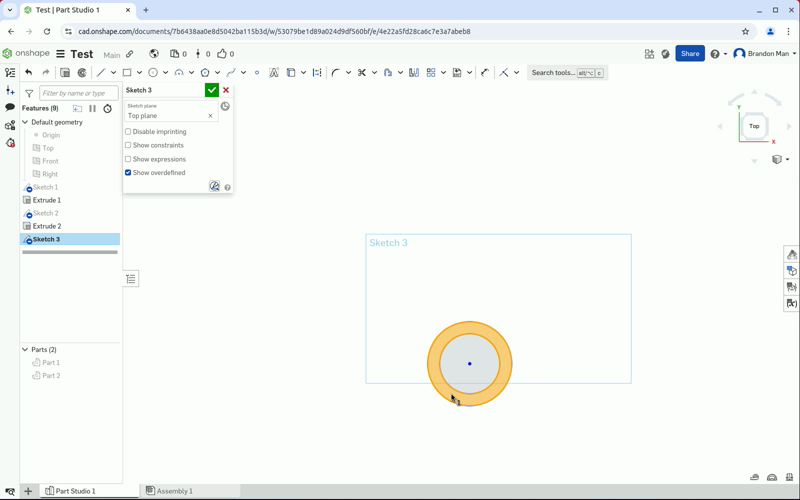
scroll(-6)
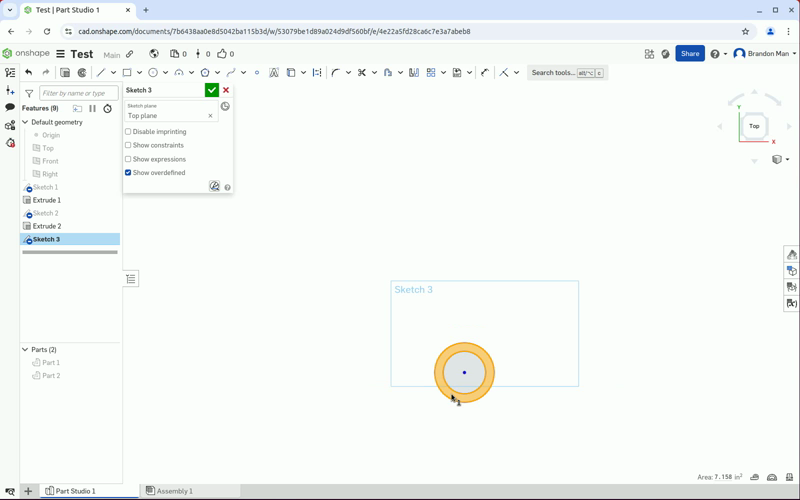
scroll(-6)
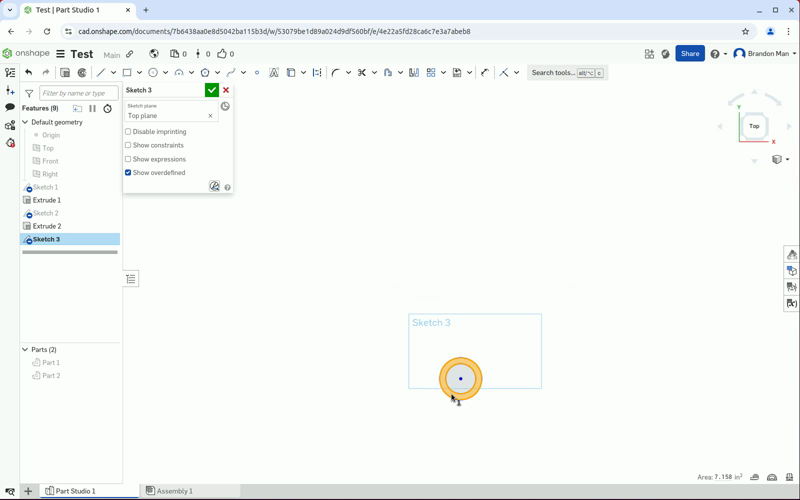
scroll(-6)
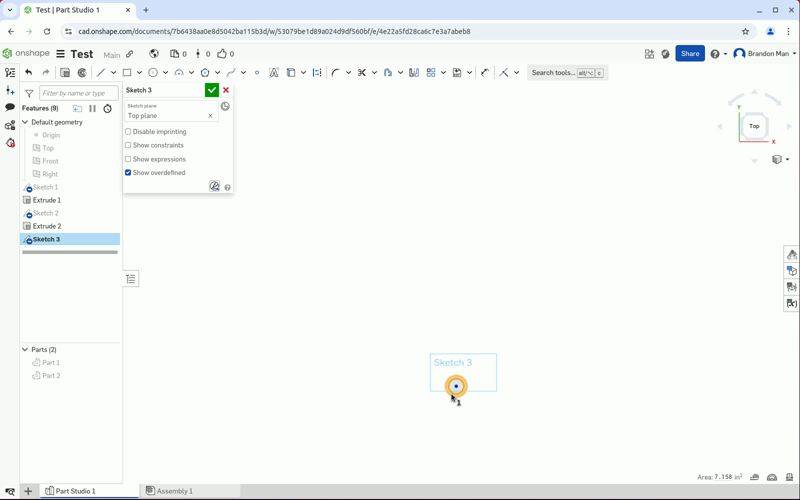
mouse_move(73, 352)
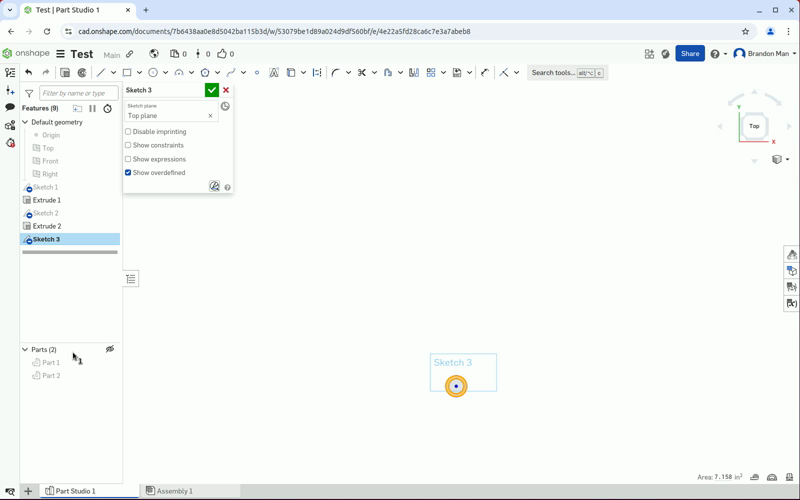
key(shift+y)
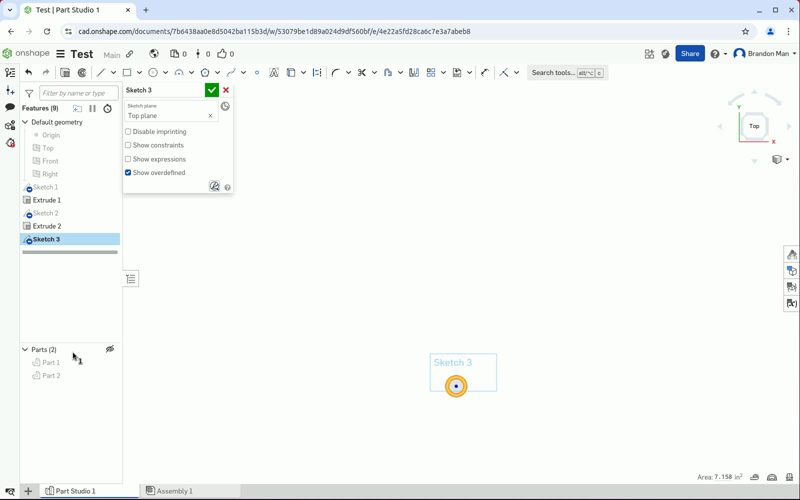
key(shift+e)
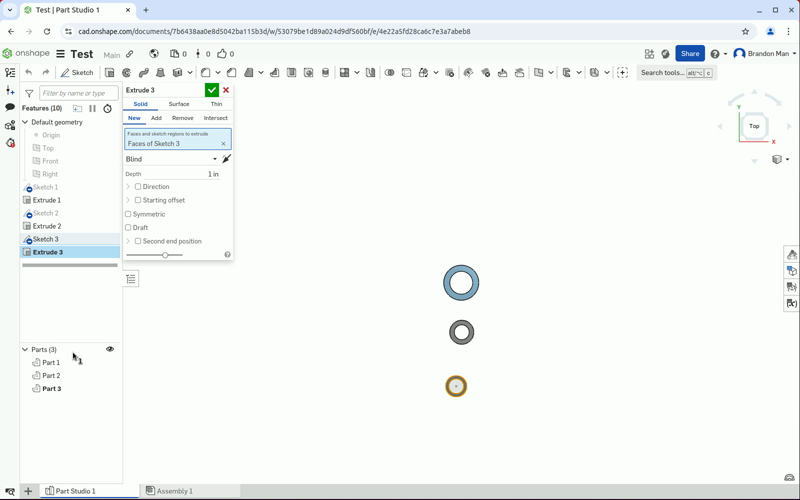
mouse_move(143, 106)
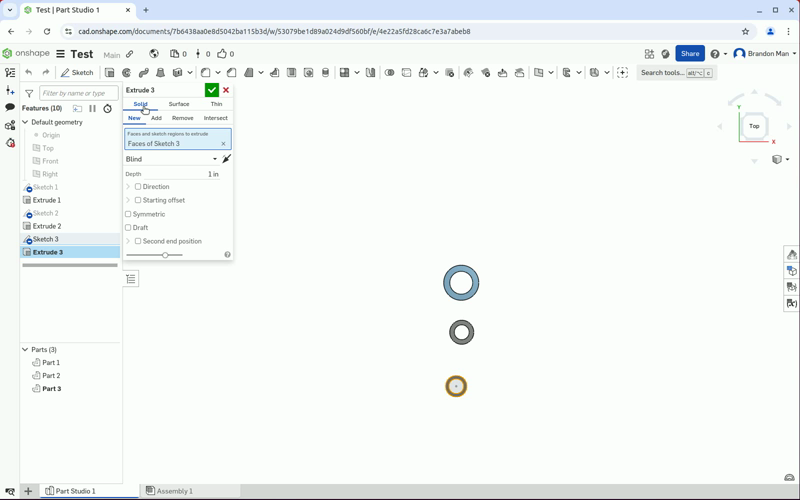
click(143, 106)
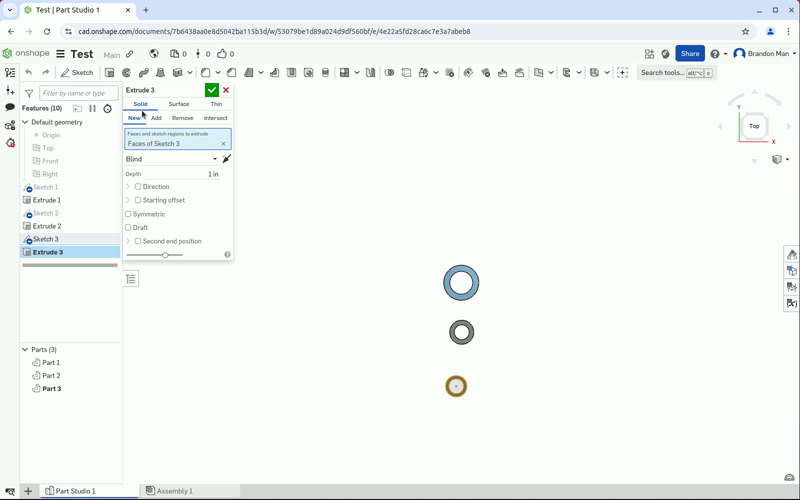
mouse_move(137, 120)
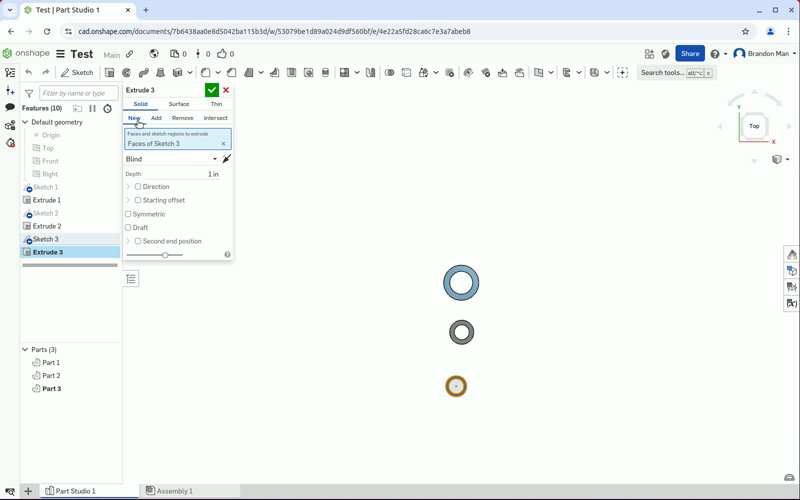
click(137, 120)
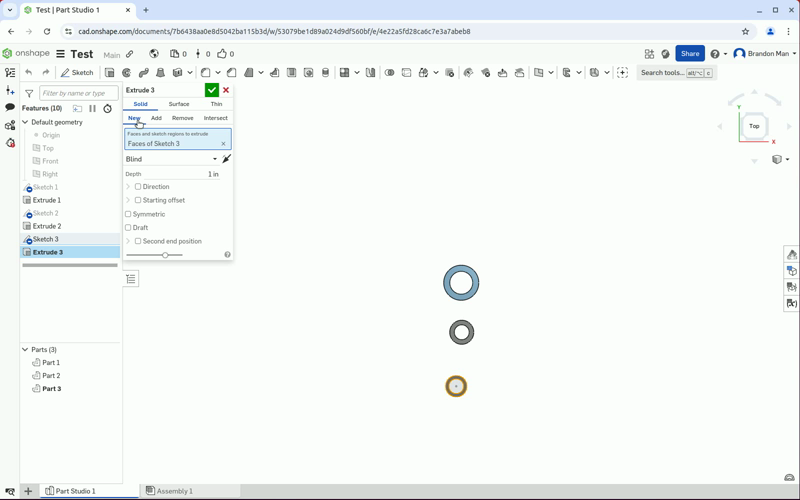
key(tab, 4)
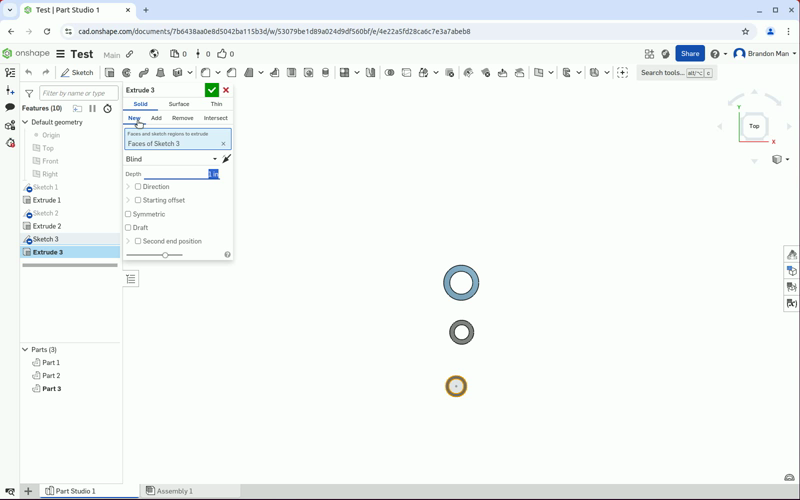
text(0.481)
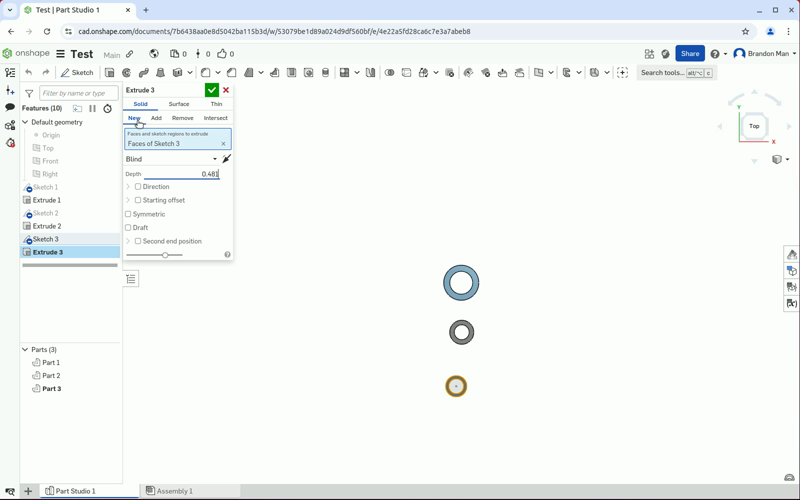
key(enter)
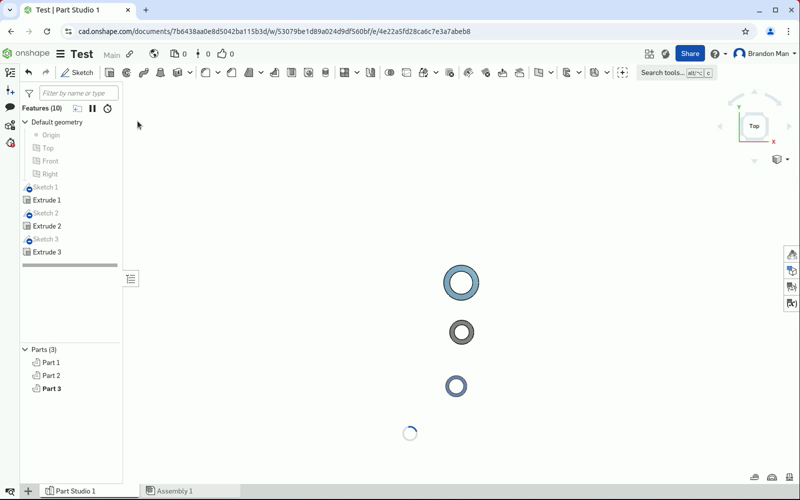
key(shift+h)
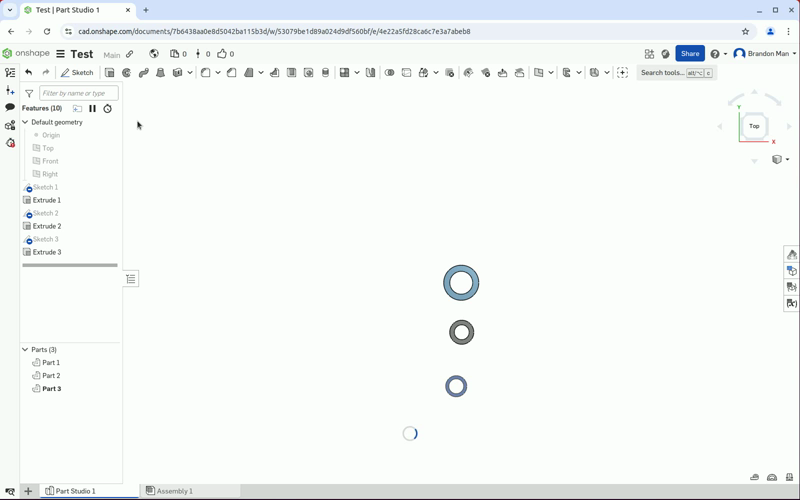
key(shift+h)
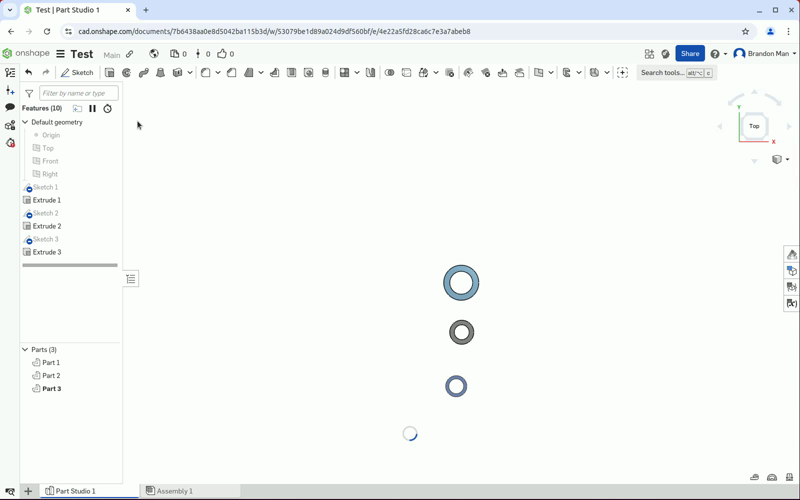
key(shift+7)
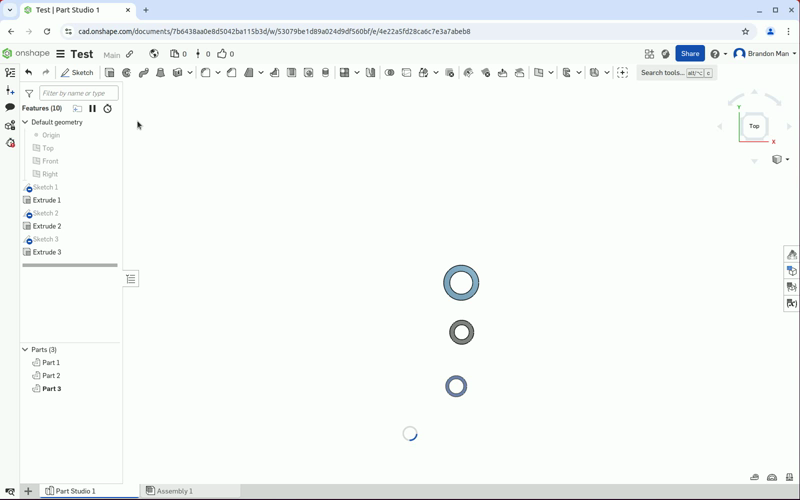
key(up, 3)
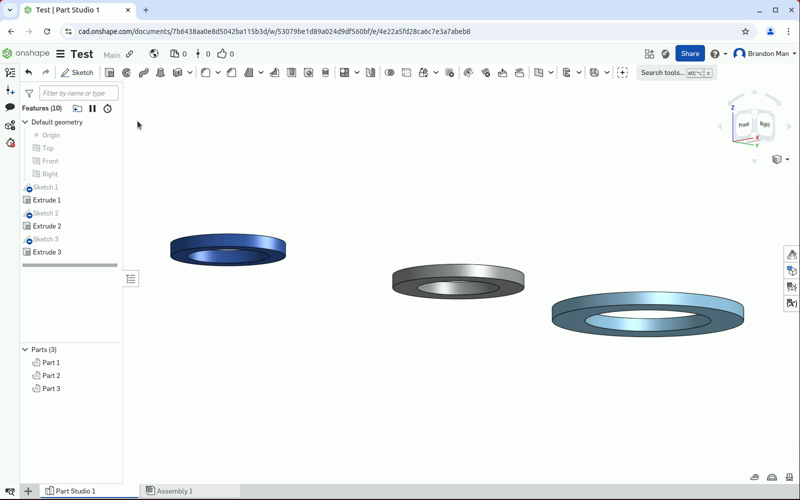
key(left, 3)
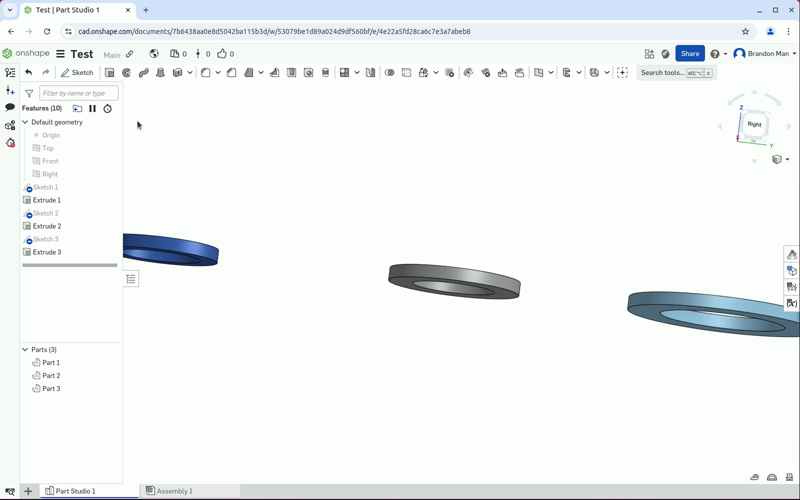
key(right, 3)
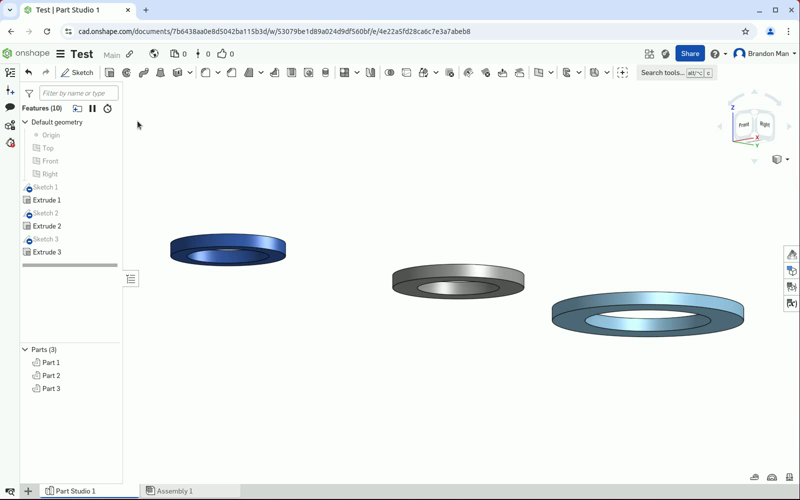
key(down, 3)
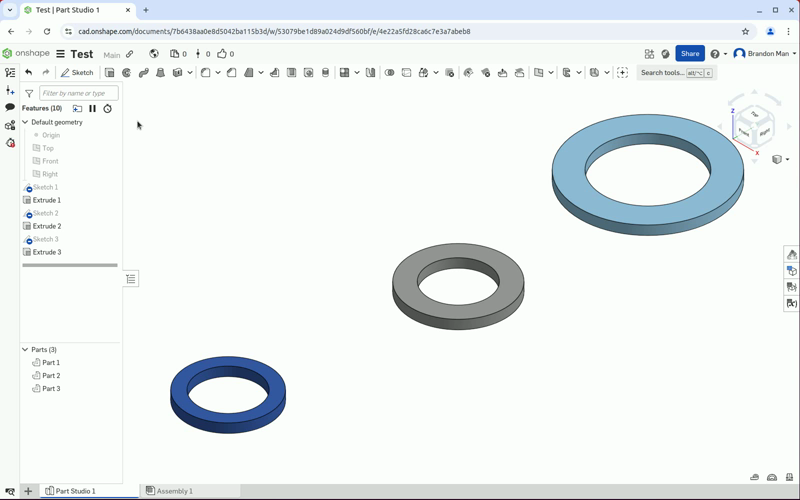
mouse_move(73, 189)
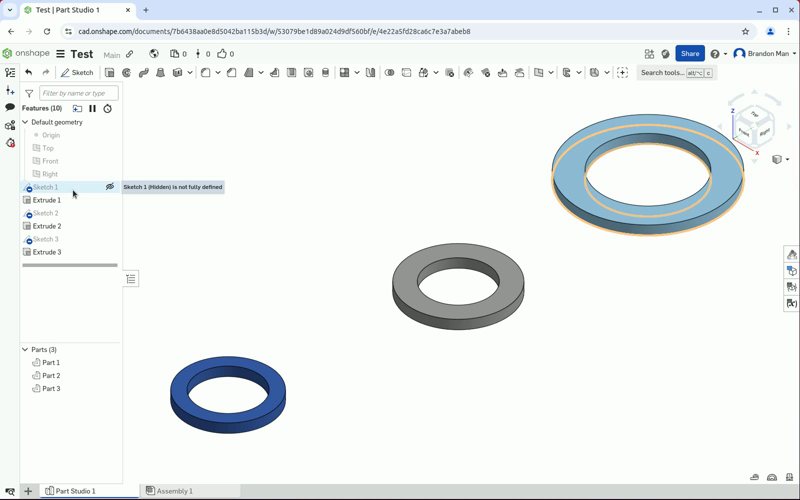
click(73, 189)